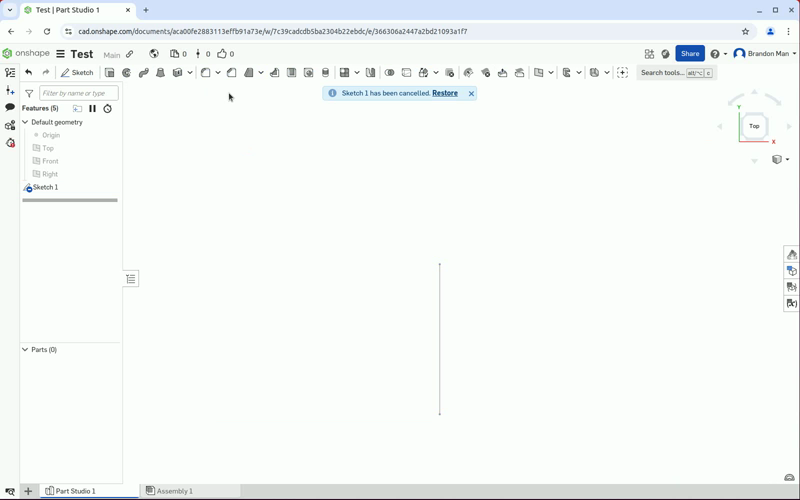
key(shift+h)
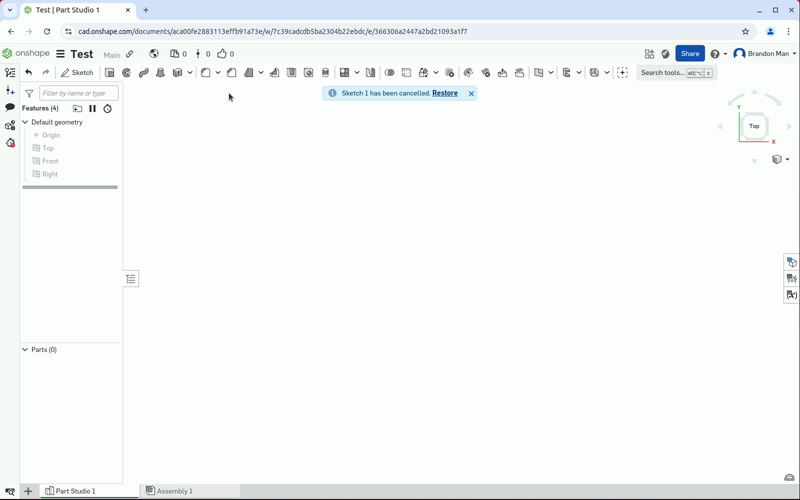
mouse_move(73, 352)
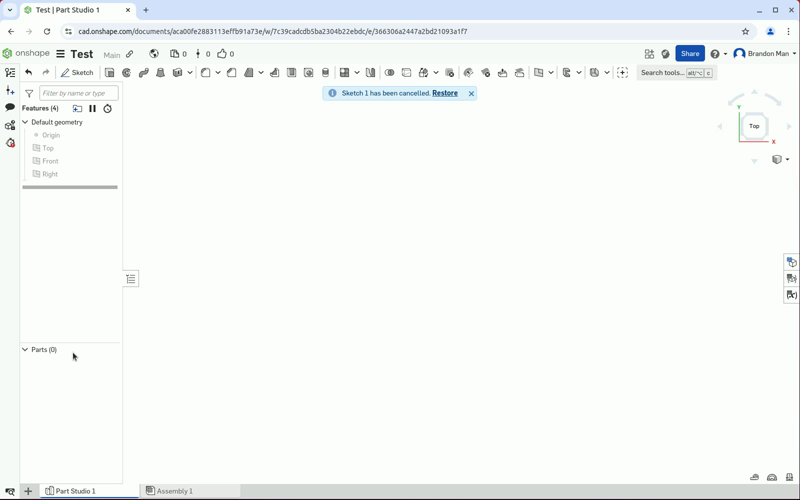
key(y)
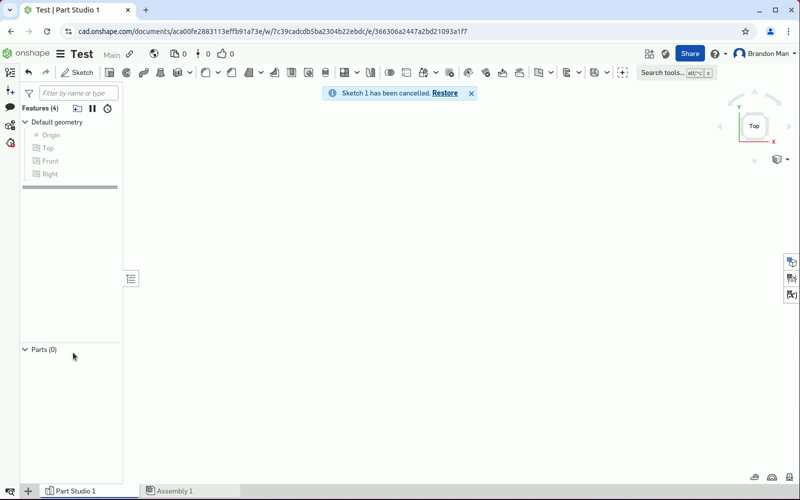
key(shift+p)
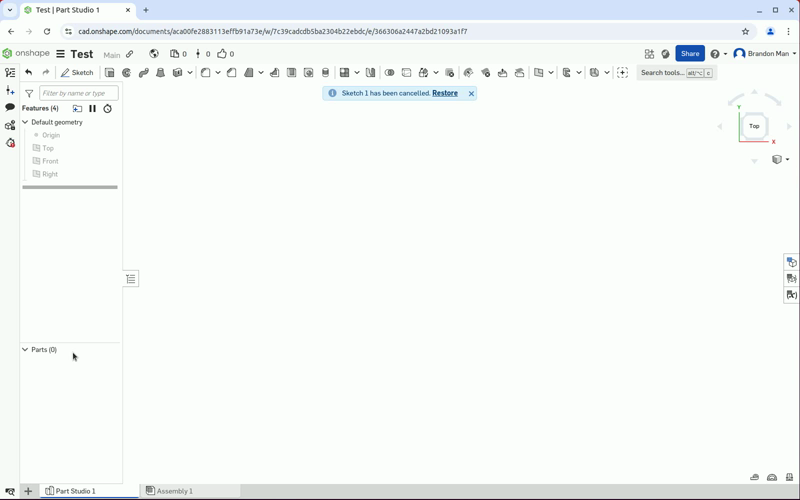
key(space)
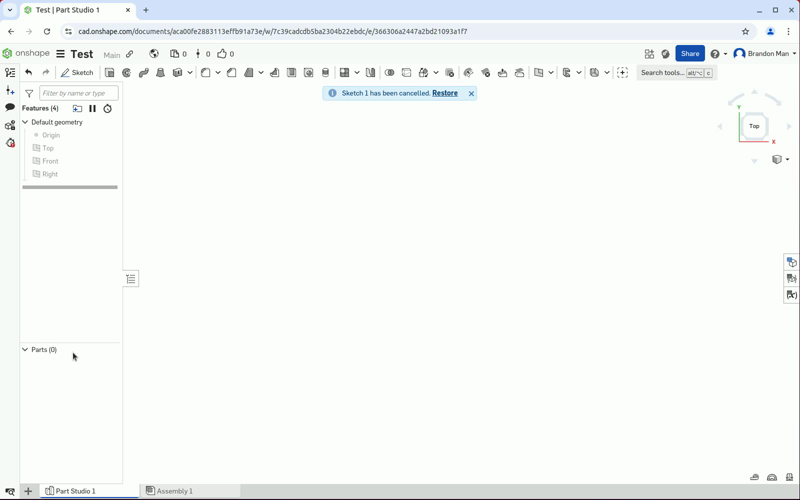
key_down(shift)
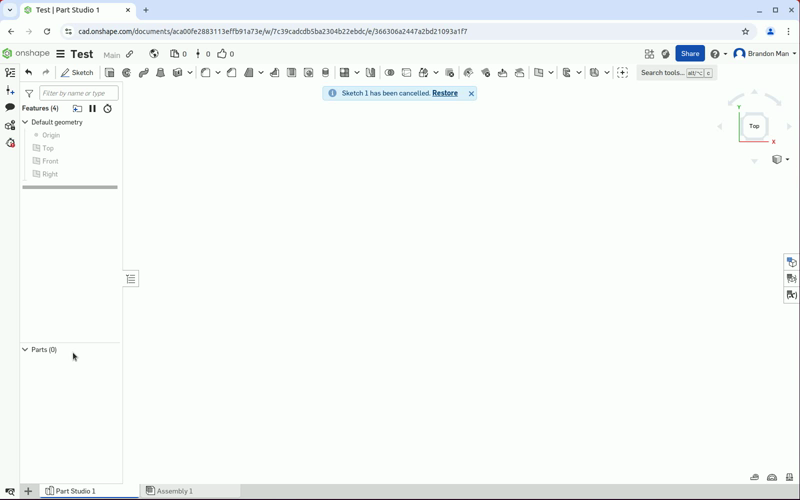
key(up)
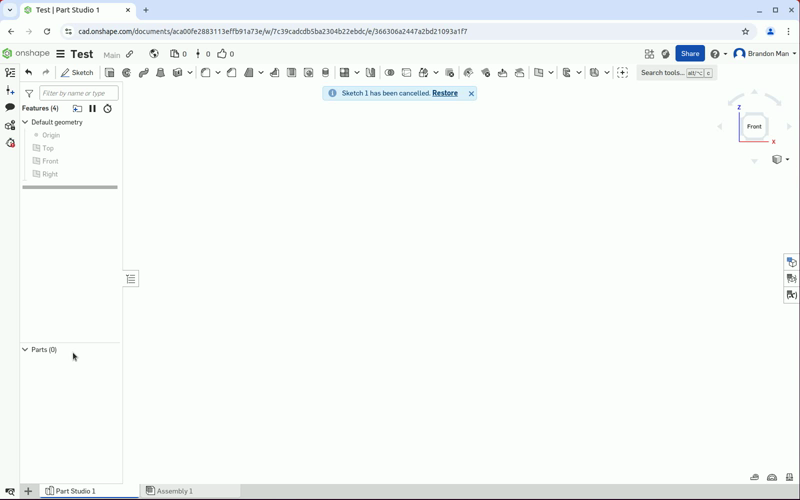
key_up(shift)
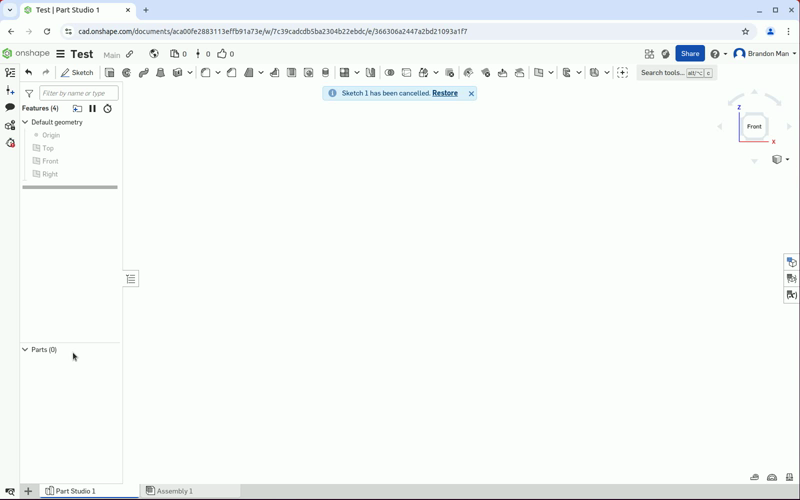
key(space)
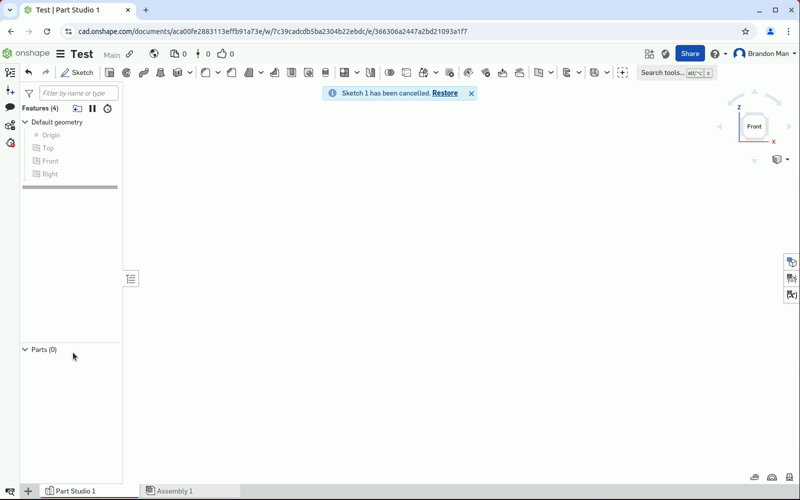
key_down(shift)
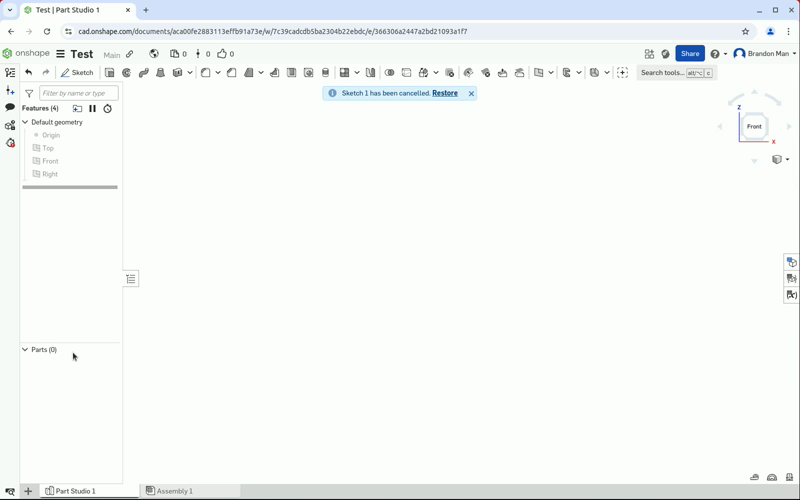
key(left)
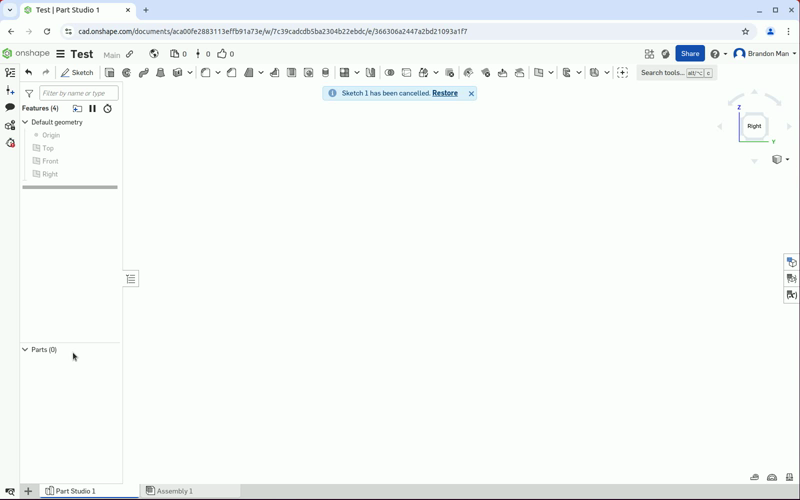
key_up(shift)
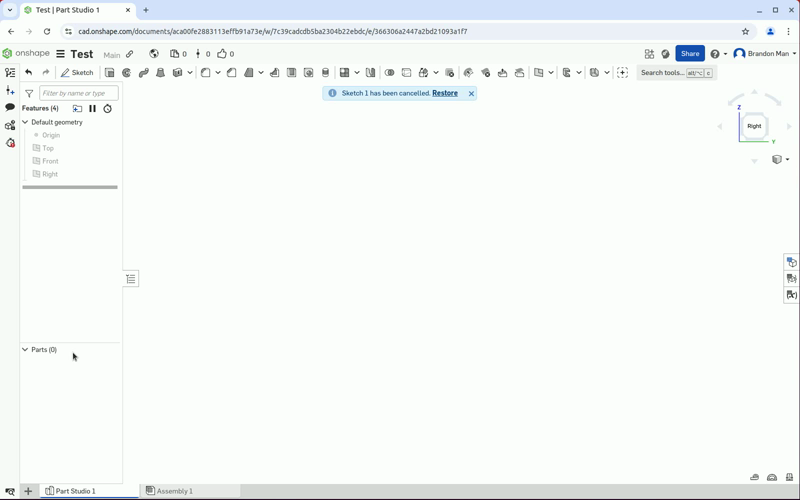
mouse_move(73, 352)
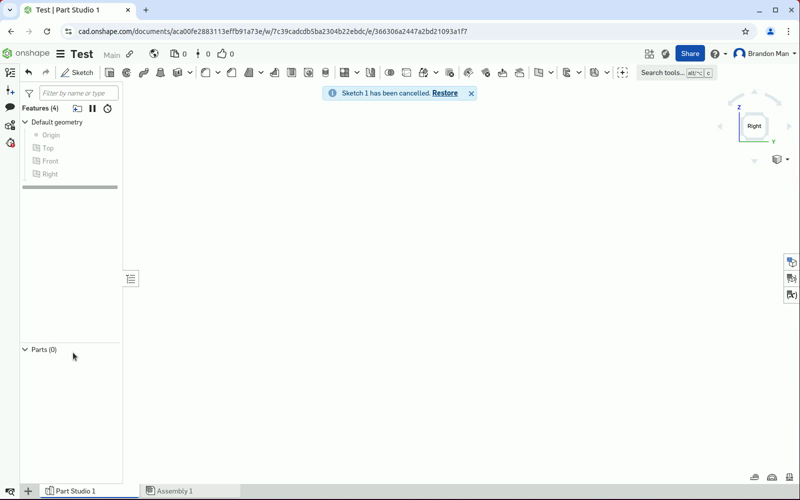
key(shift+y)
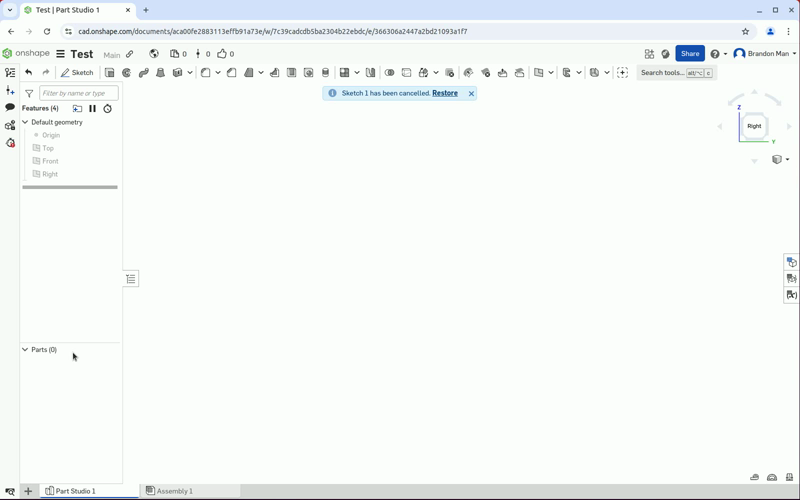
key(shift+s)
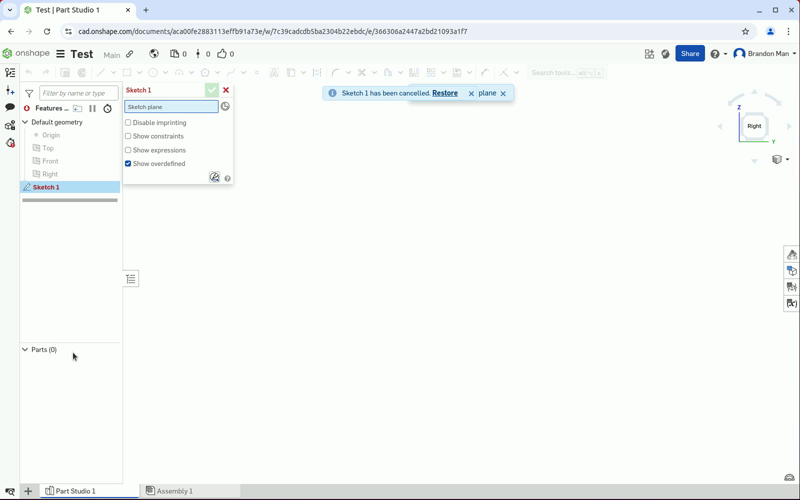
mouse_move(73, 176)
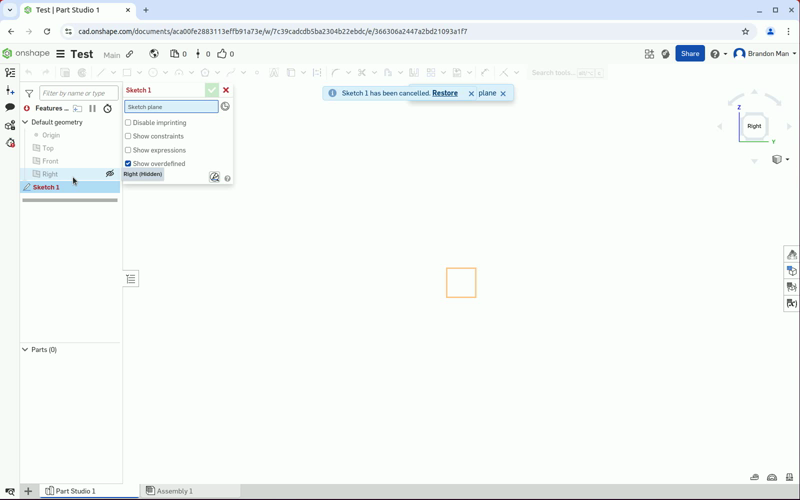
click(73, 176)
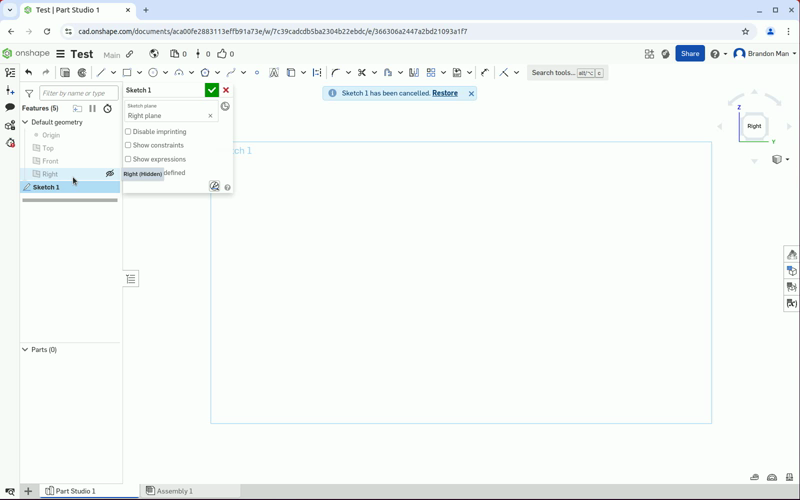
mouse_move(73, 352)
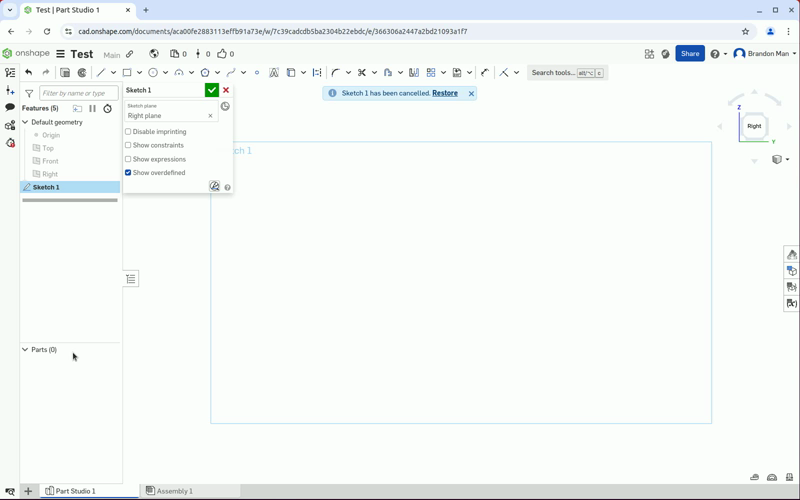
key(y)
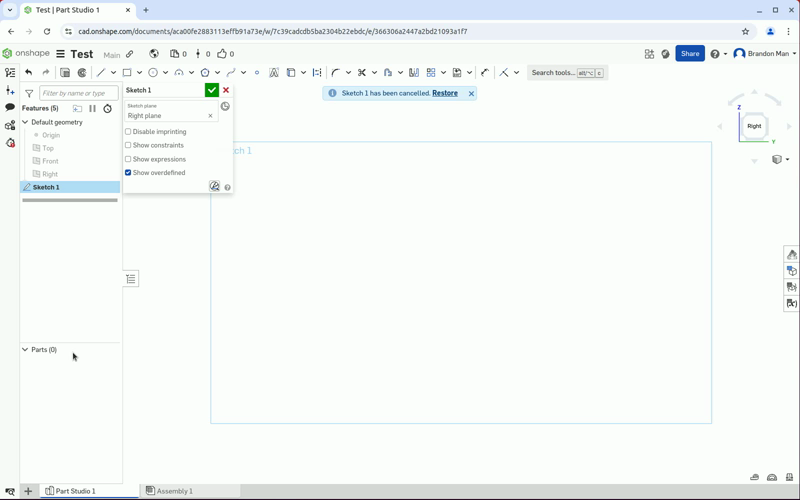
key(l)
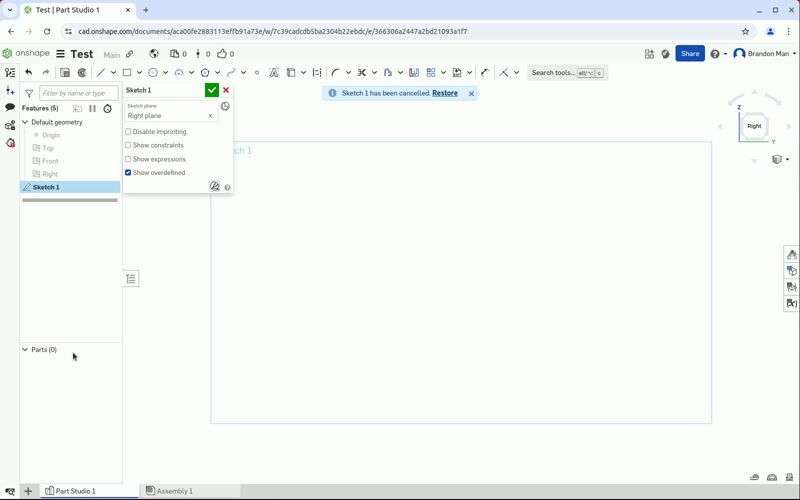
key_down(shift)
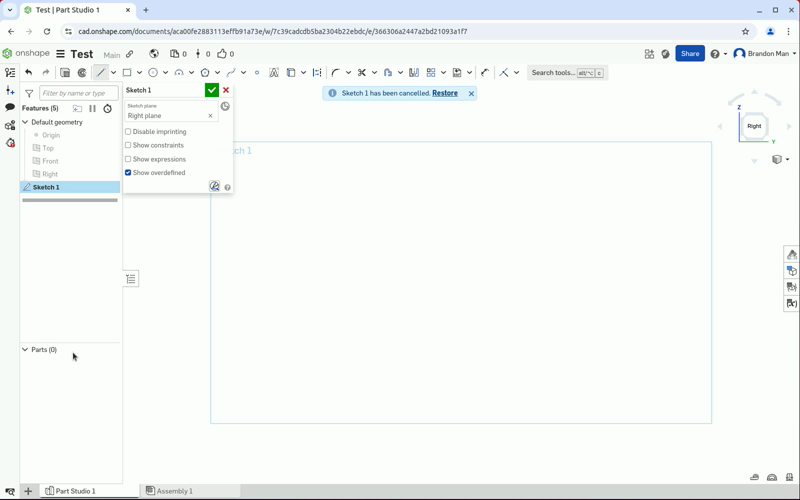
mouse_move(398, 311)
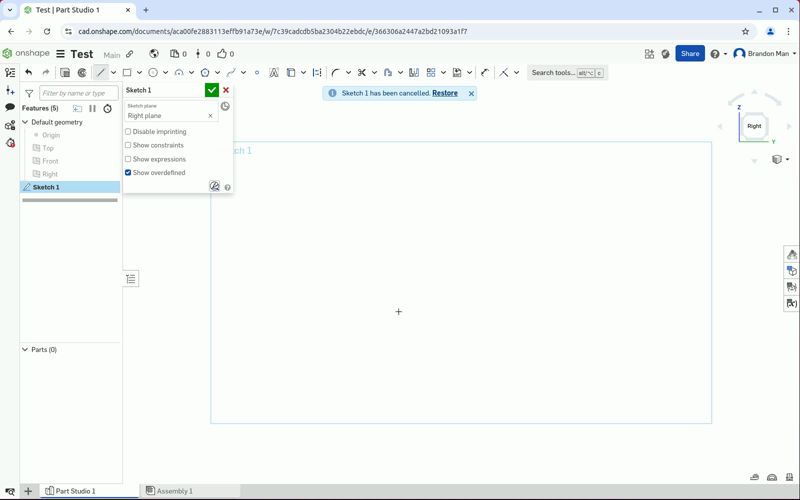
click(398, 311)
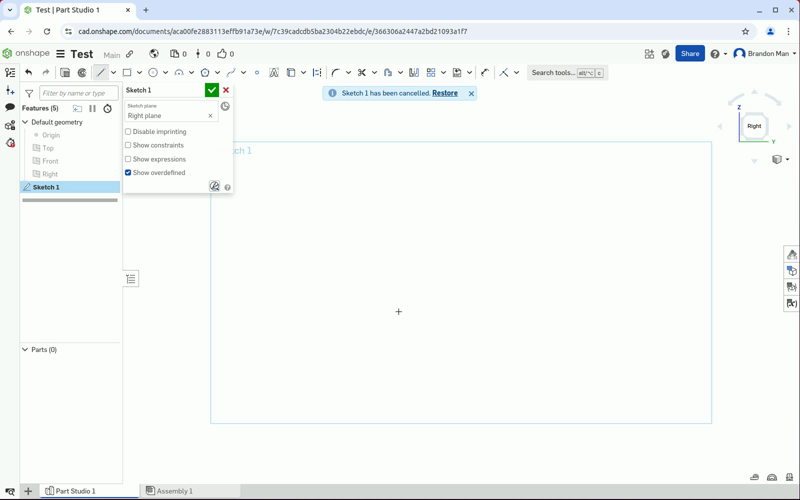
key_up(shift)
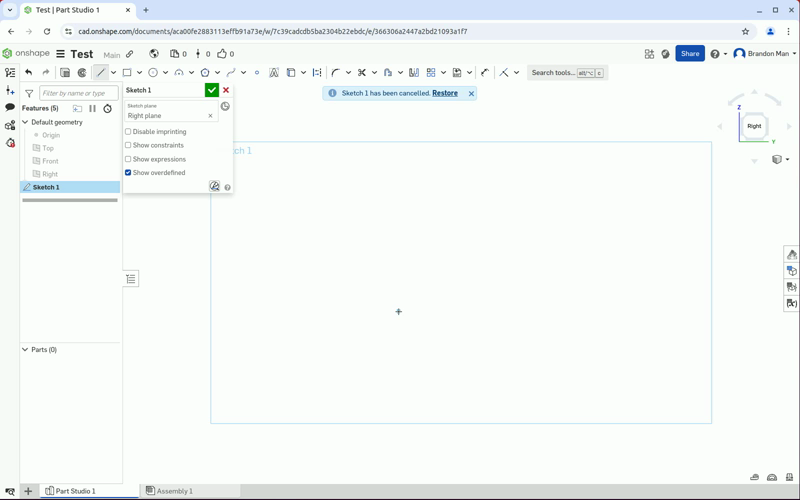
key_down(shift)
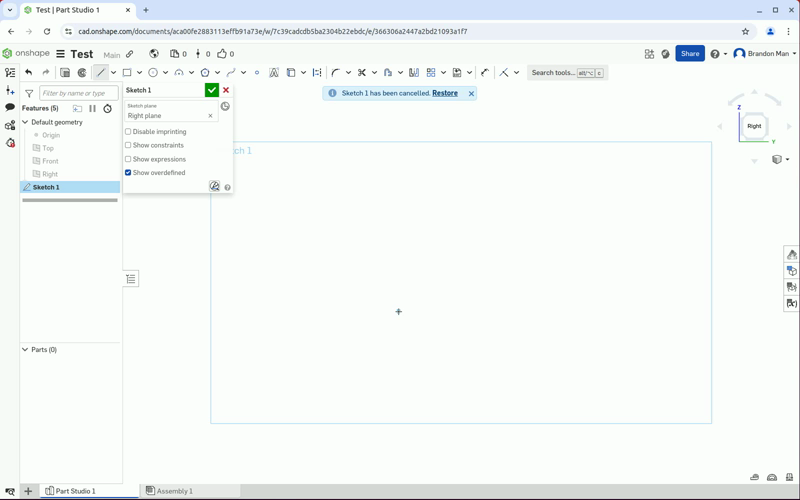
mouse_move(523, 311)
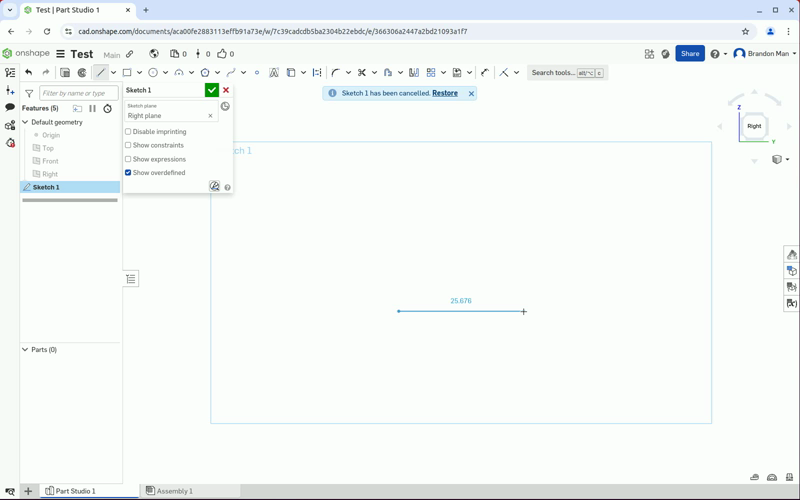
click(523, 311)
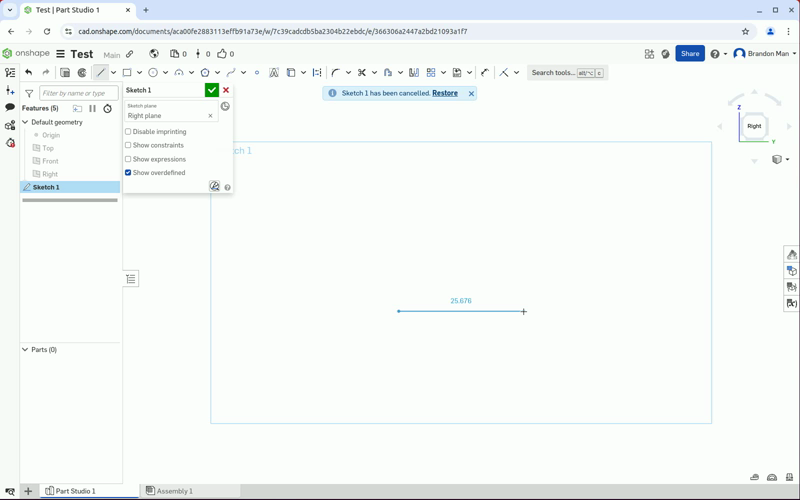
key_up(shift)
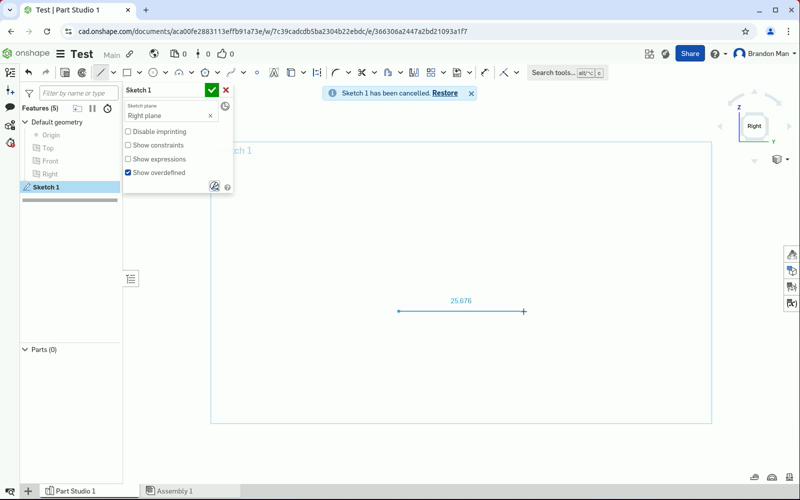
key_down(shift)
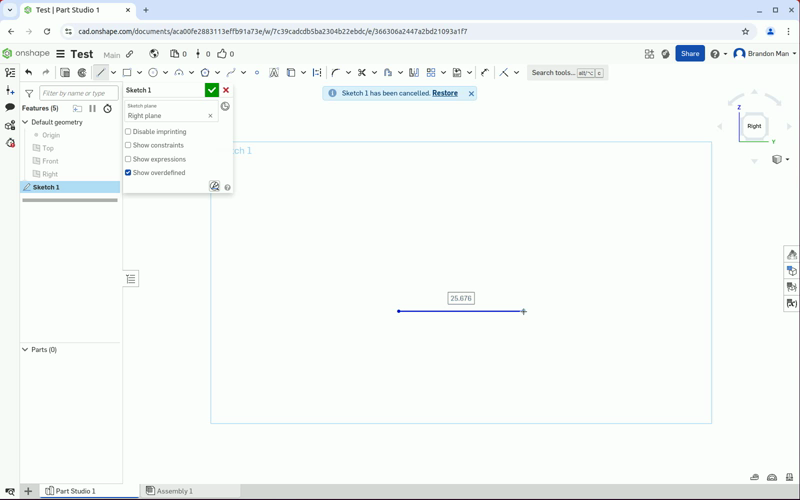
mouse_move(553, 311)
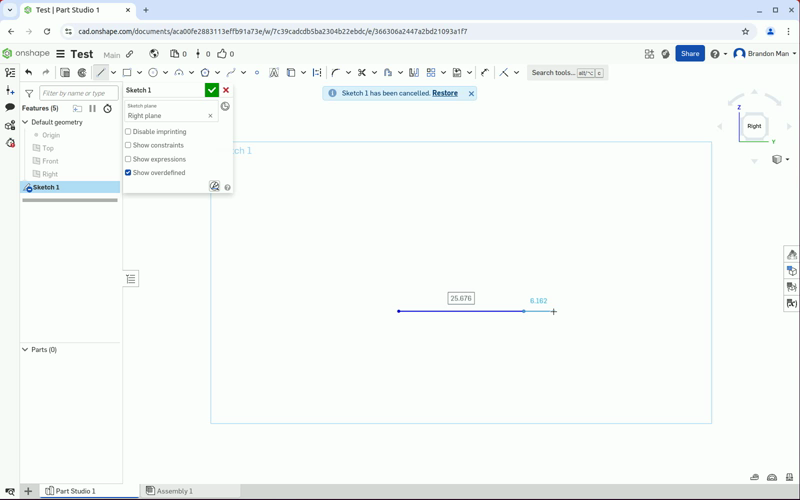
mouse_move(523, 255)
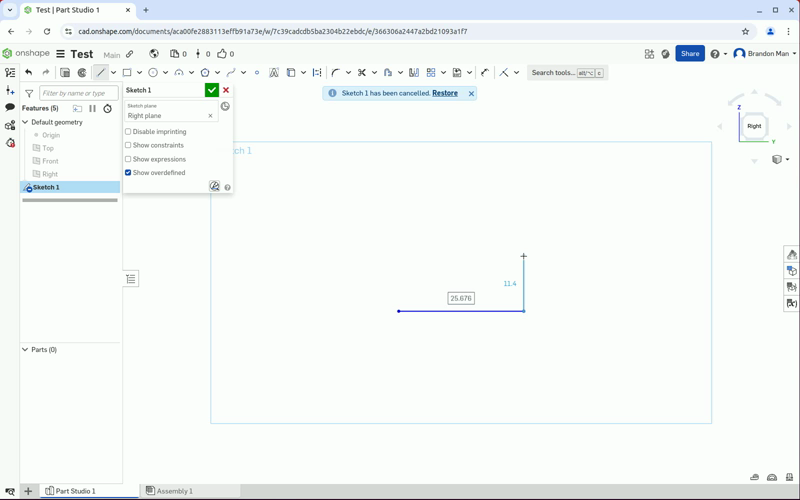
click(523, 255)
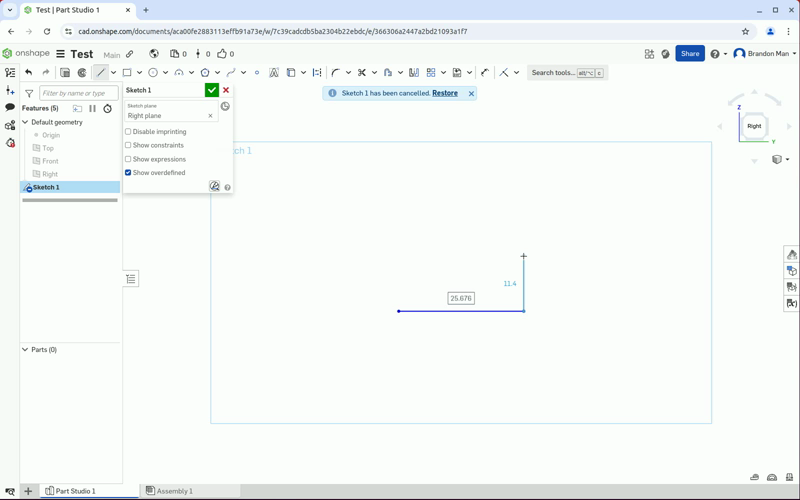
key_up(shift)
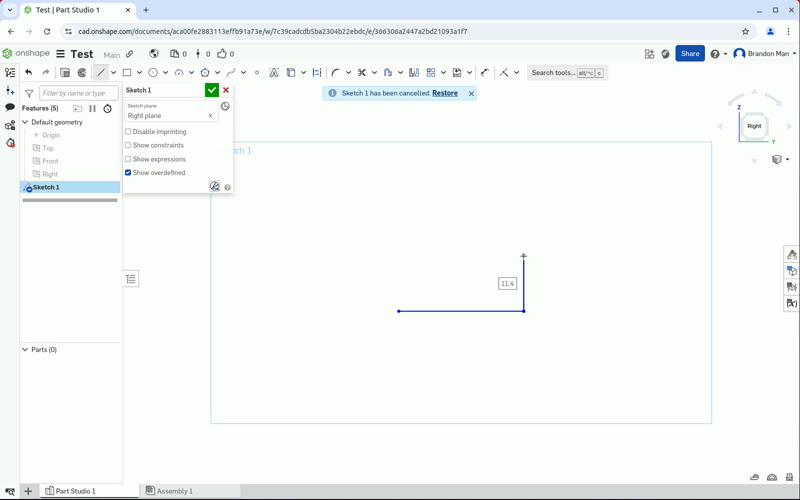
key_down(shift)
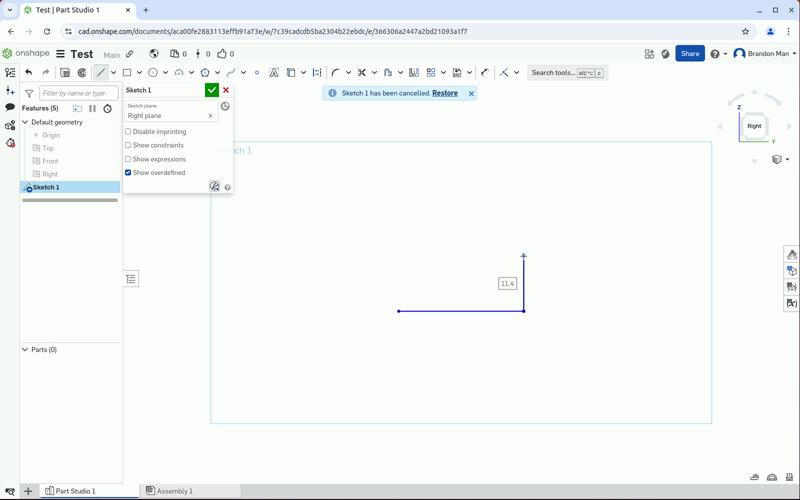
mouse_move(398, 255)
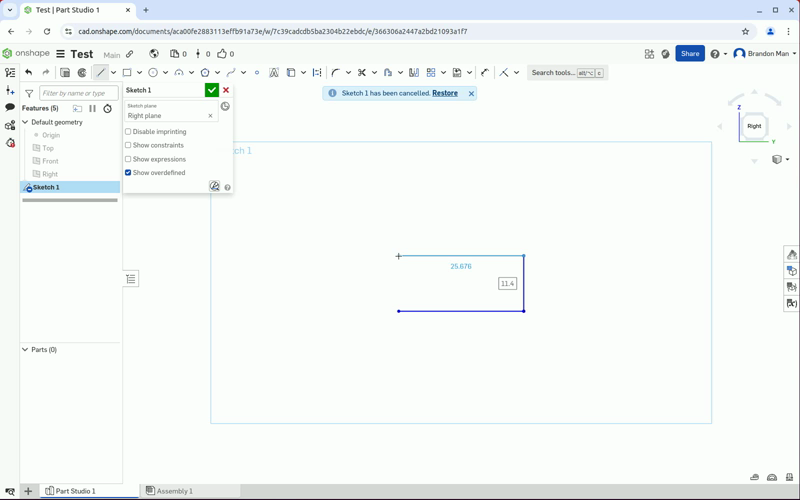
click(398, 255)
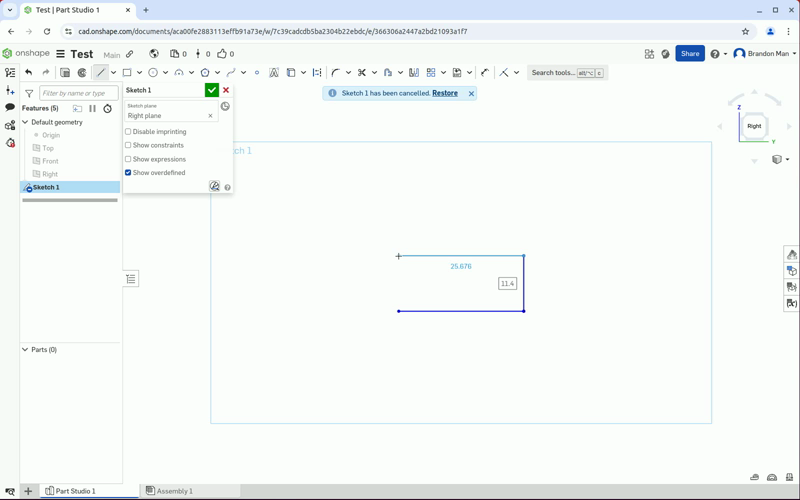
key_up(shift)
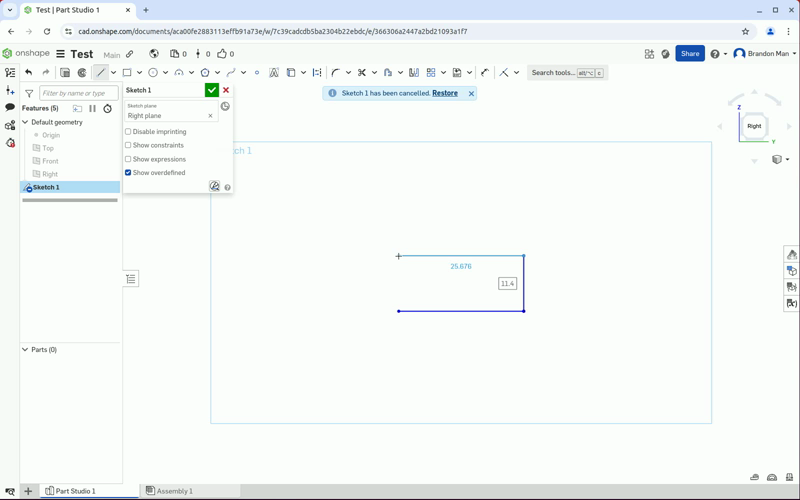
mouse_move(428, 255)
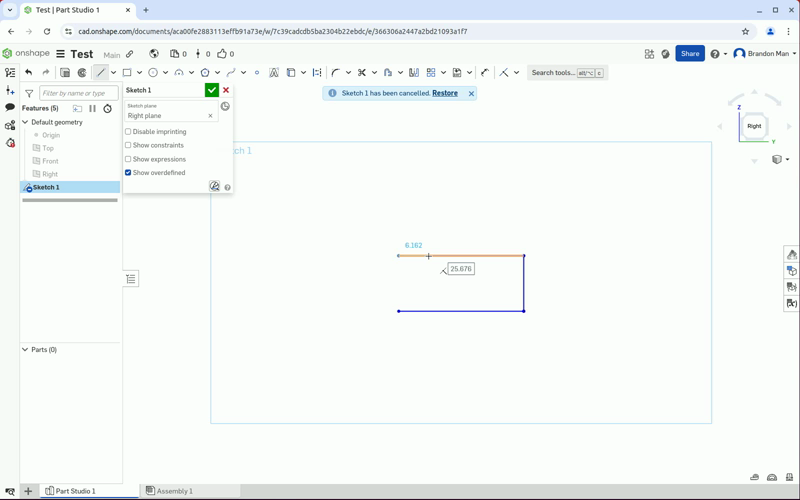
key_down(shift)
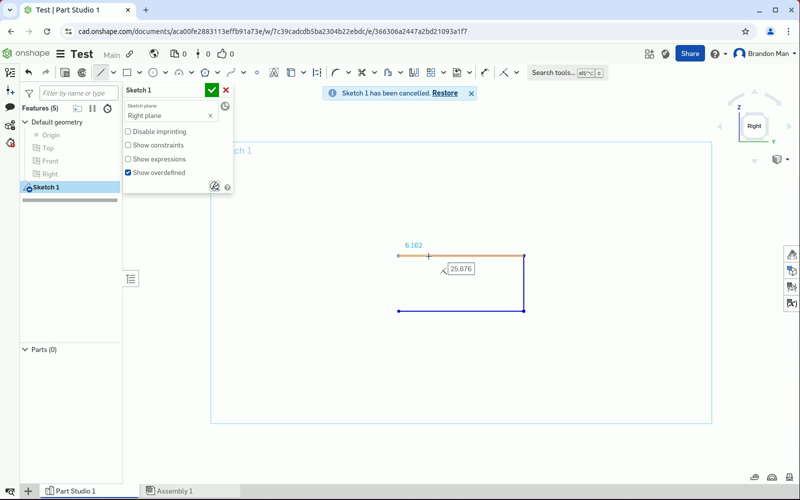
mouse_move(398, 311)
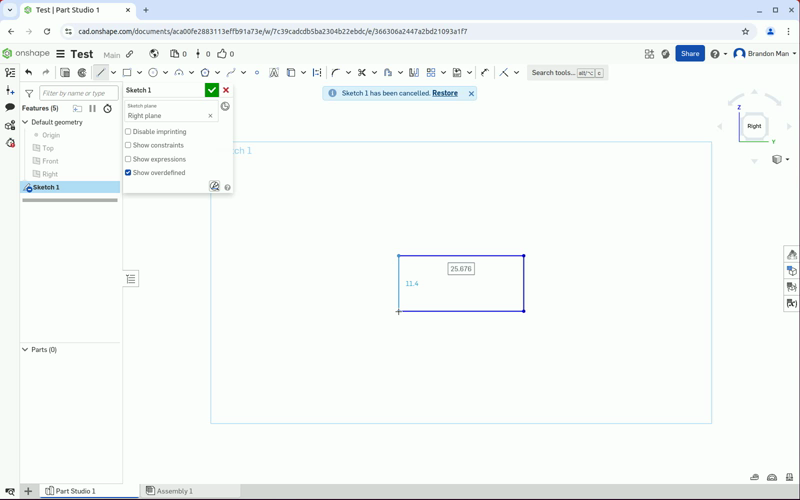
key_up(shift)
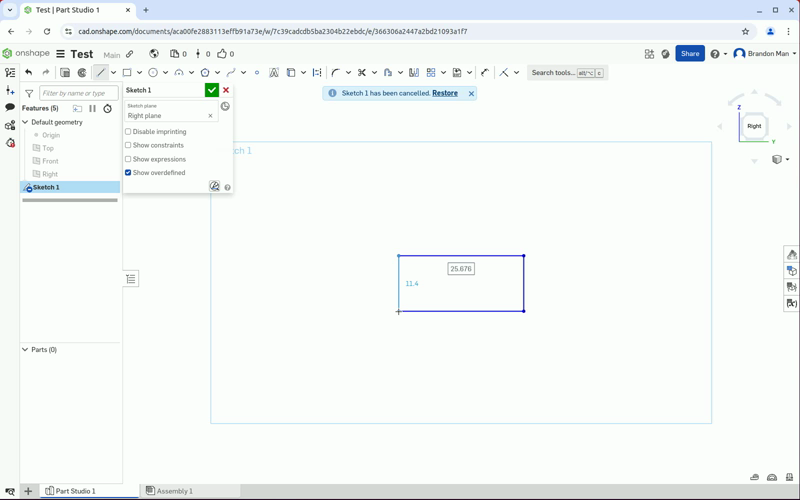
click(398, 311)
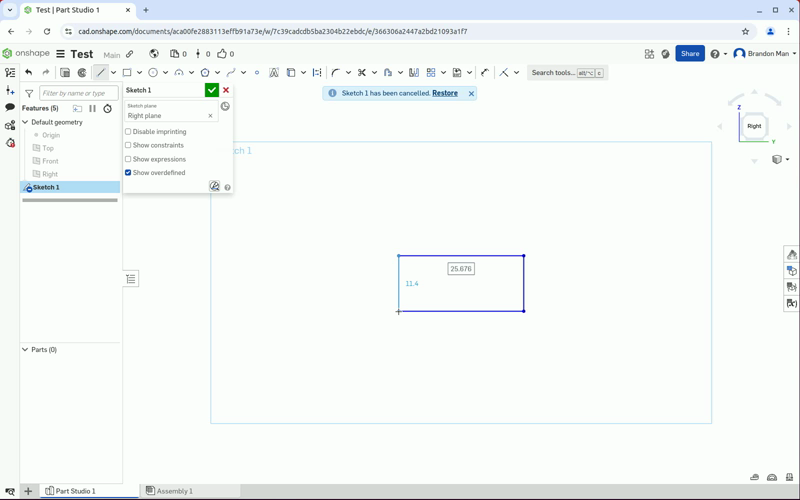
key(esc)
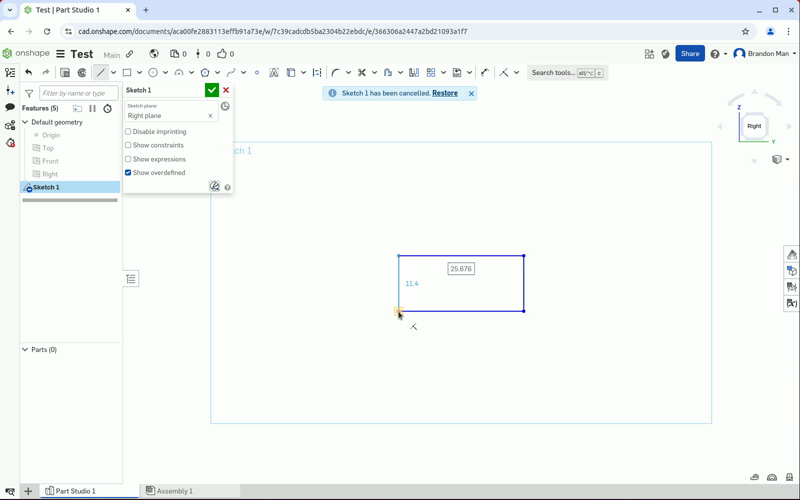
mouse_move(416, 301)
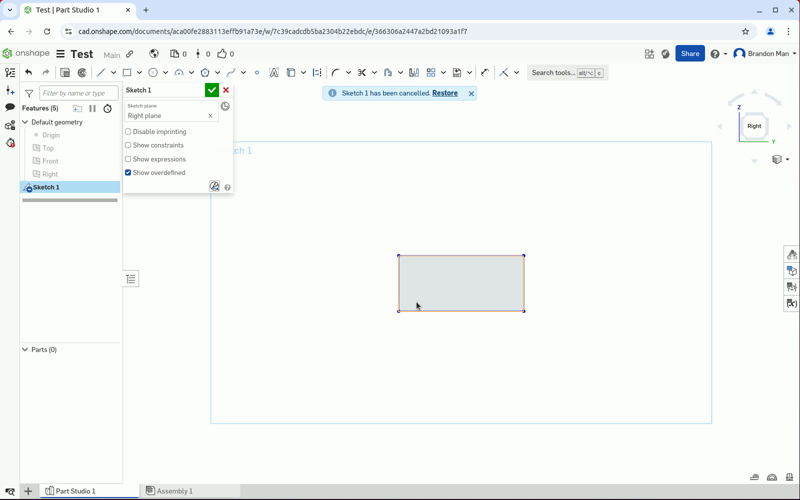
click(416, 301)
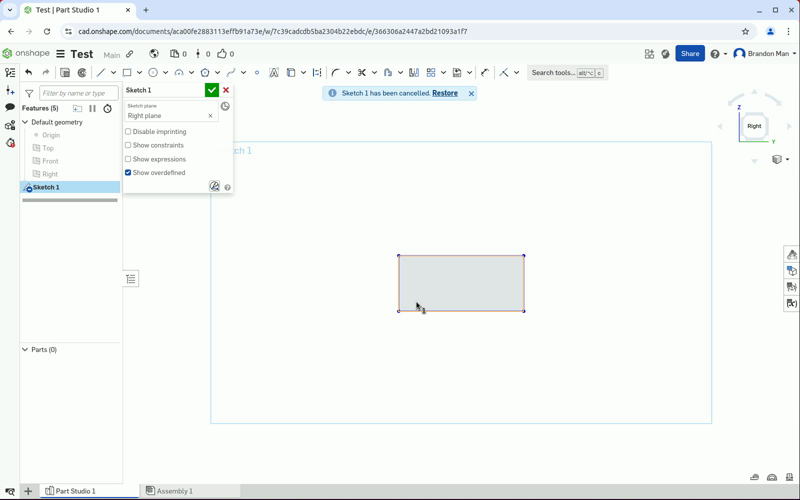
mouse_move(73, 352)
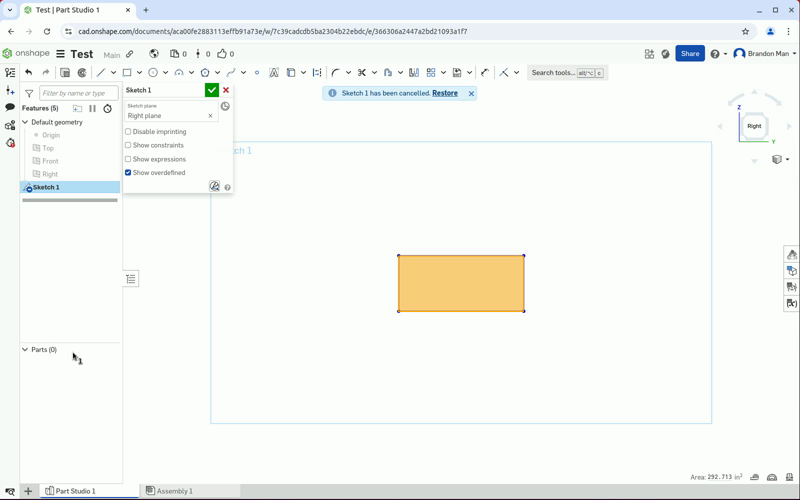
key(shift+y)
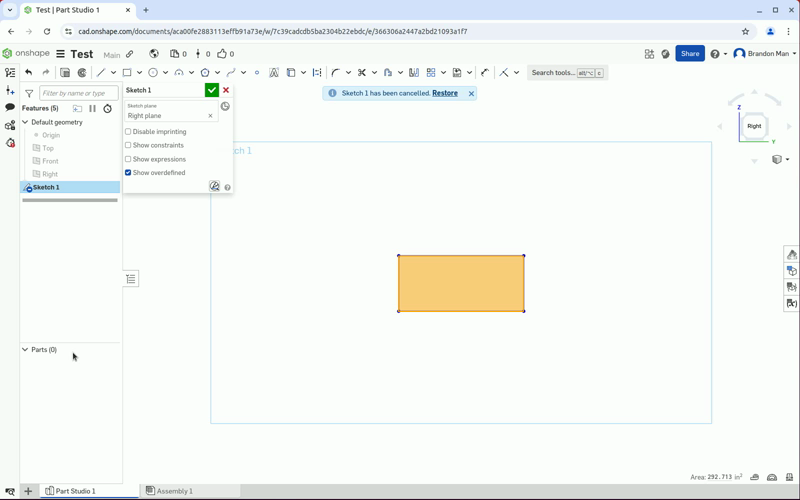
key(shift+e)
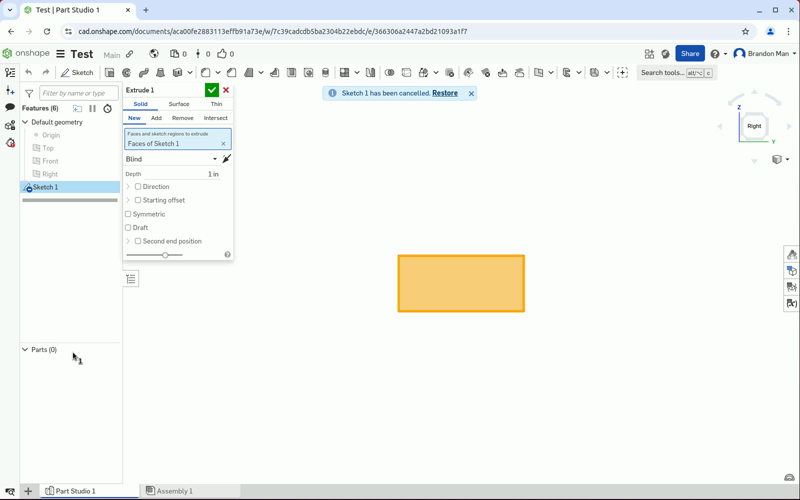
mouse_move(143, 106)
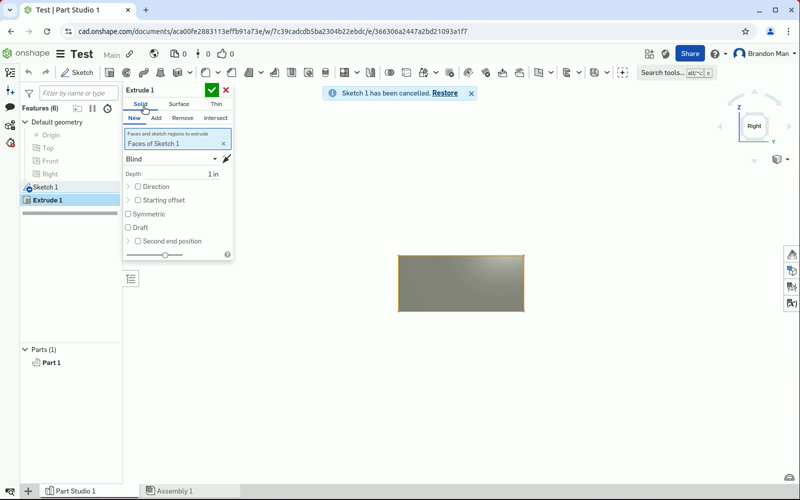
click(143, 106)
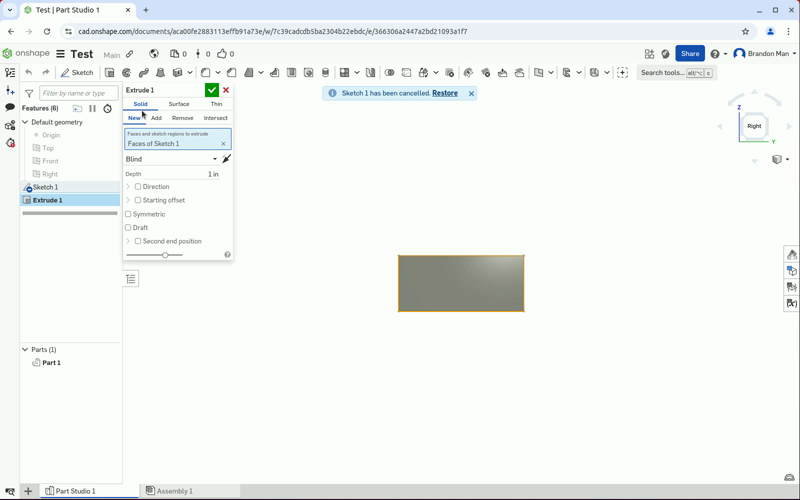
mouse_move(137, 120)
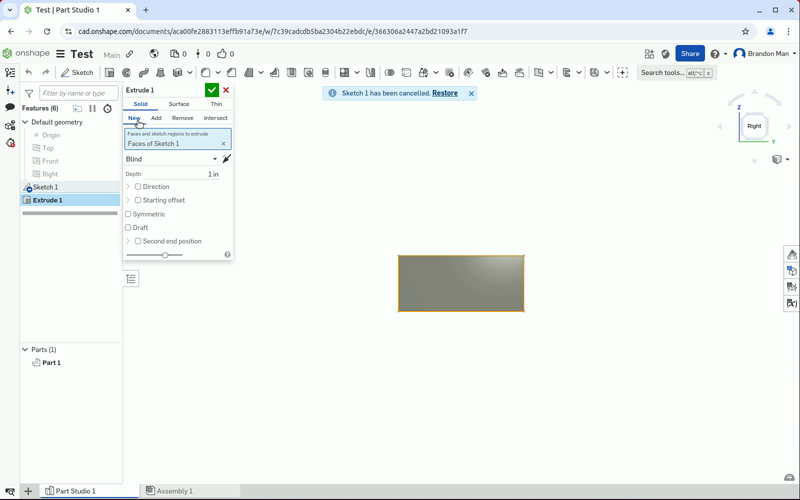
click(137, 120)
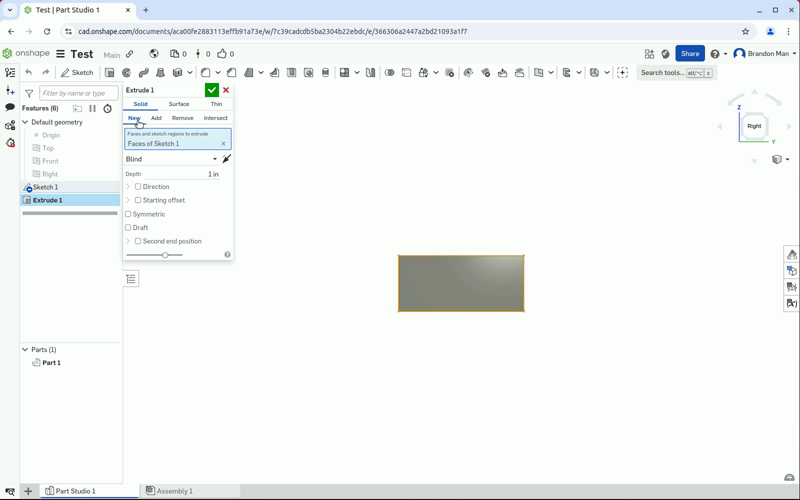
key(tab, 4)
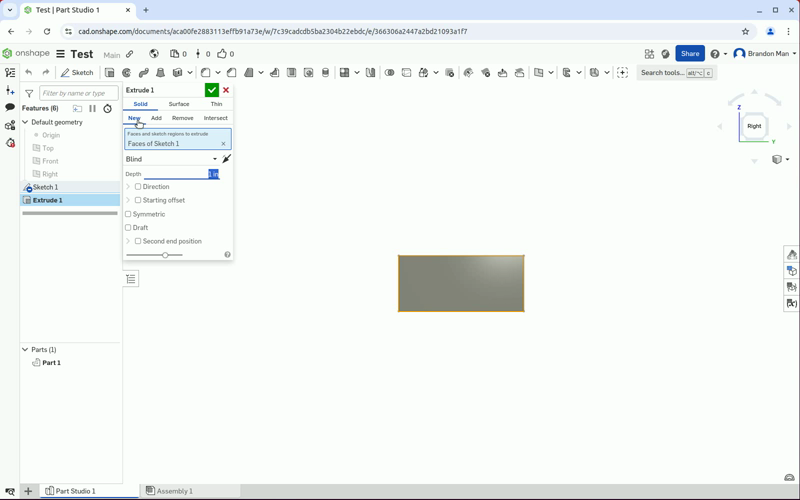
text(11.554)
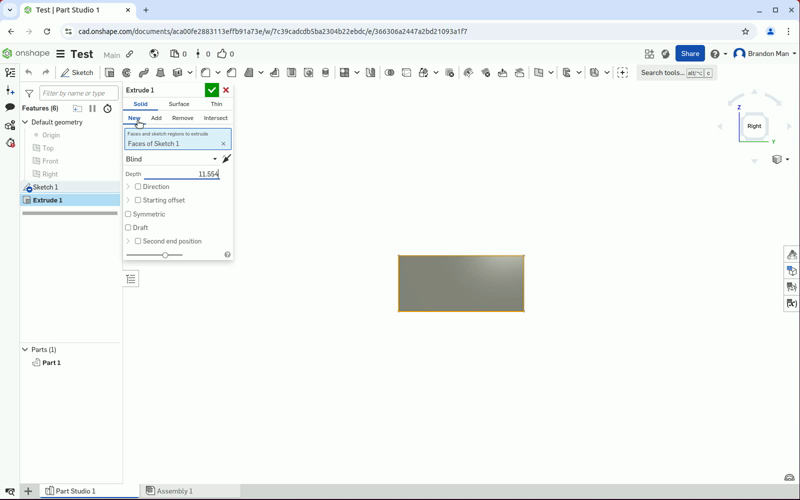
key(tab, 3)
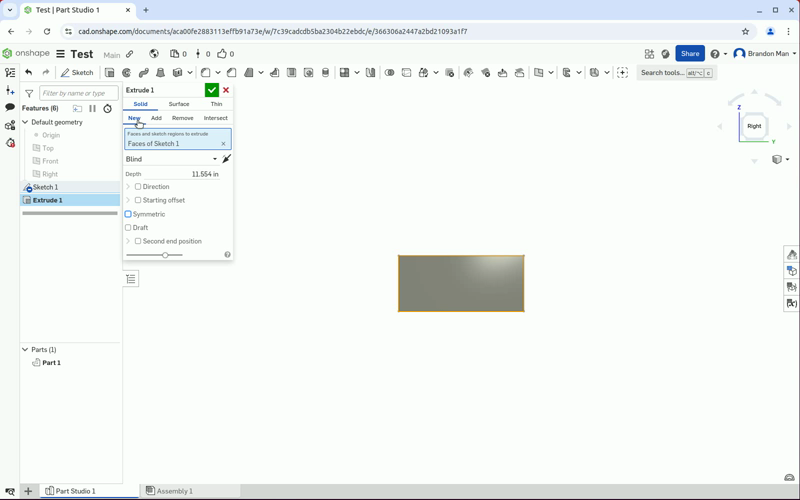
key(space)
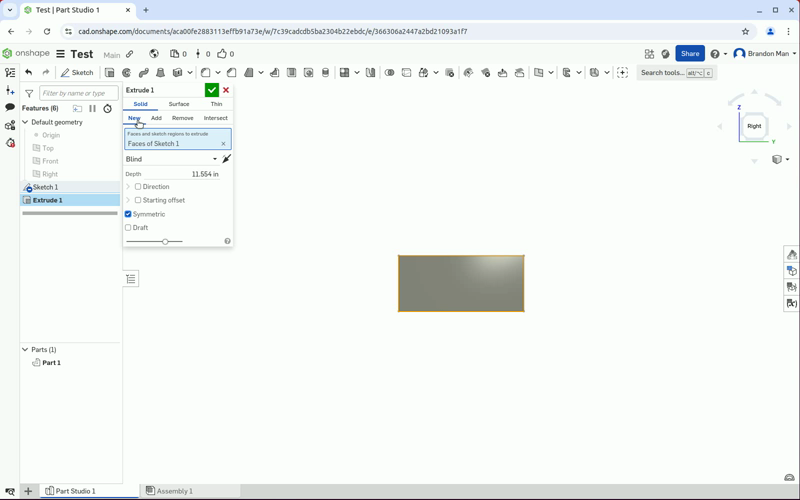
key(enter)
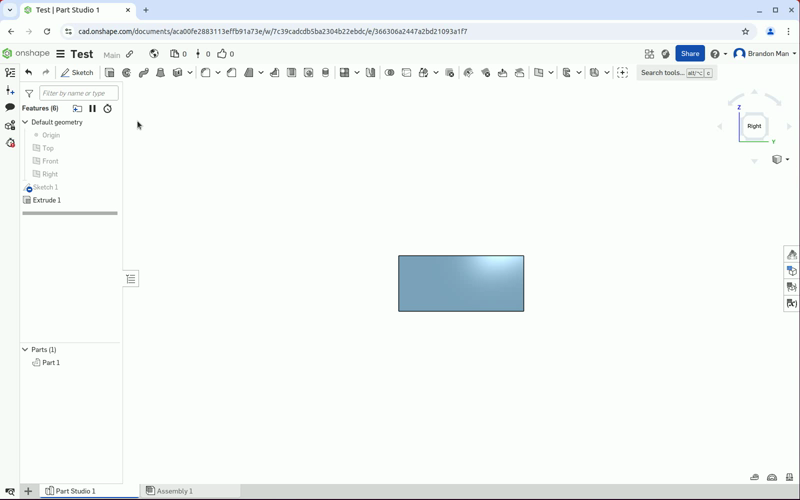
key(shift+h)
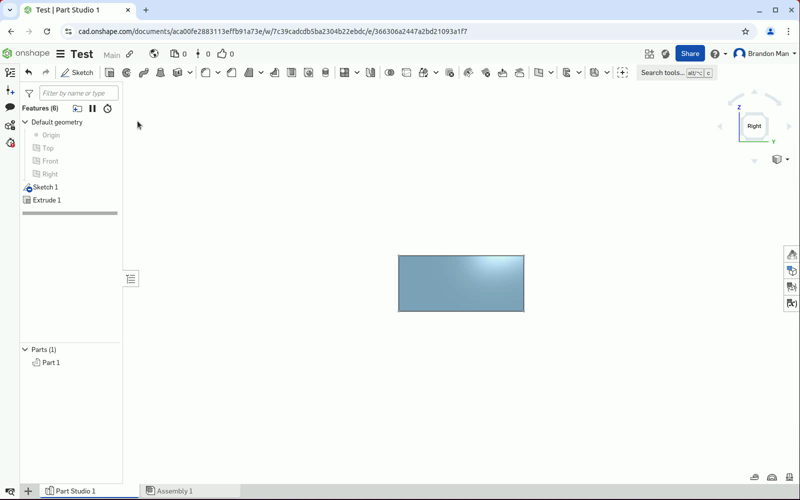
key(shift+h)
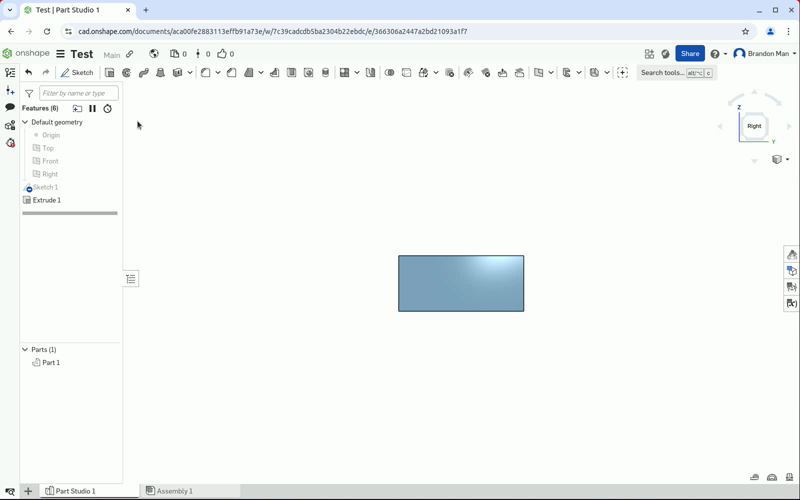
mouse_move(73, 189)
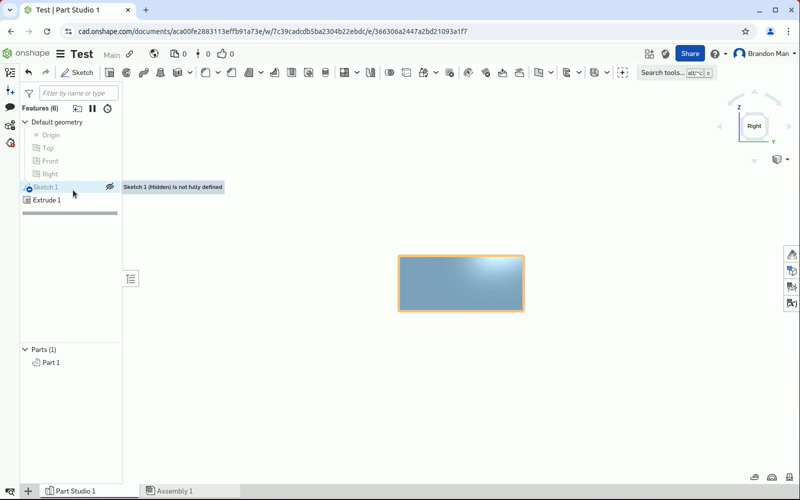
click(73, 189)
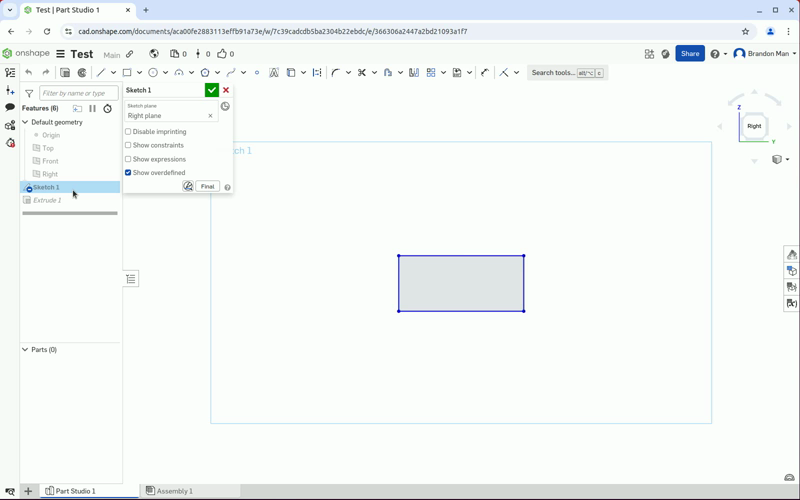
mouse_move(229, 92)
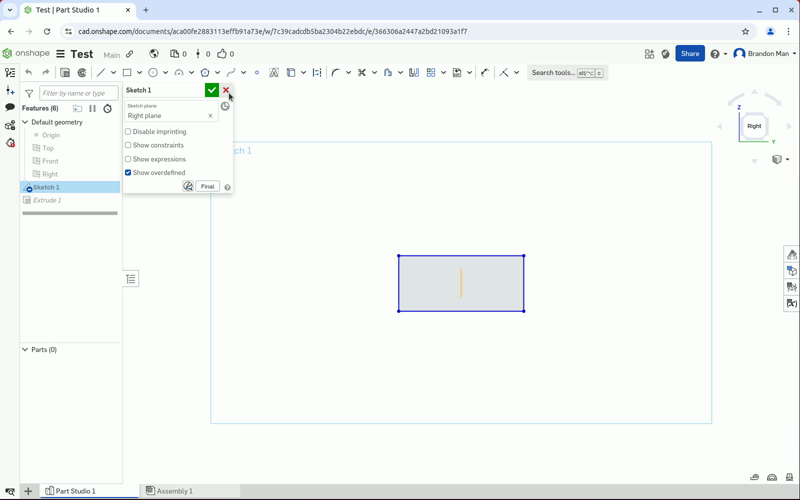
click(229, 92)
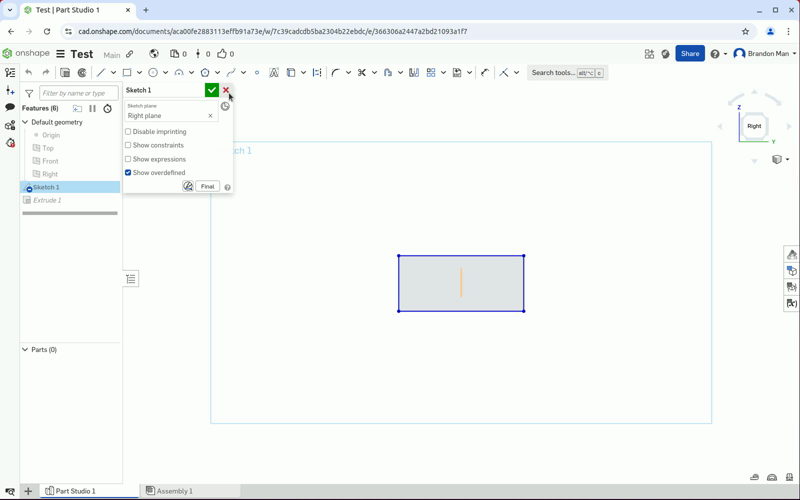
key(shift+s)
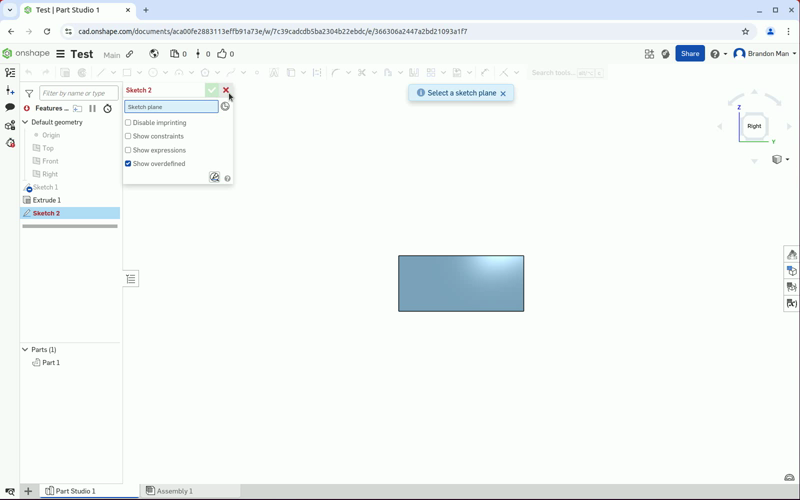
mouse_move(73, 176)
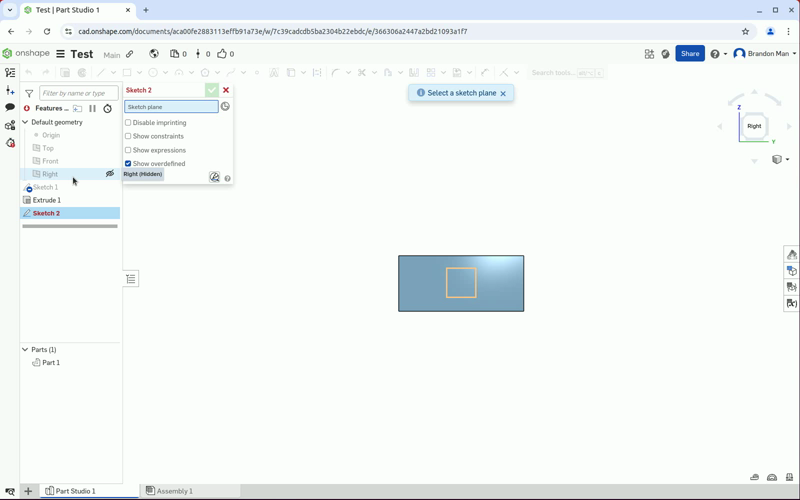
click(73, 176)
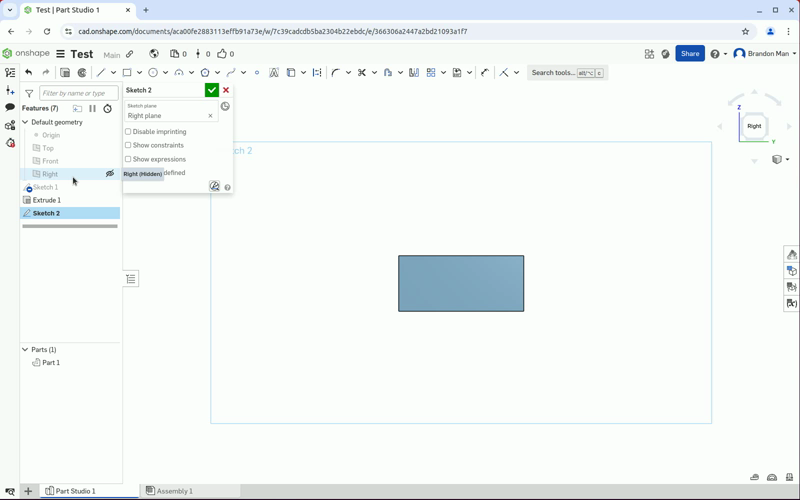
mouse_move(73, 352)
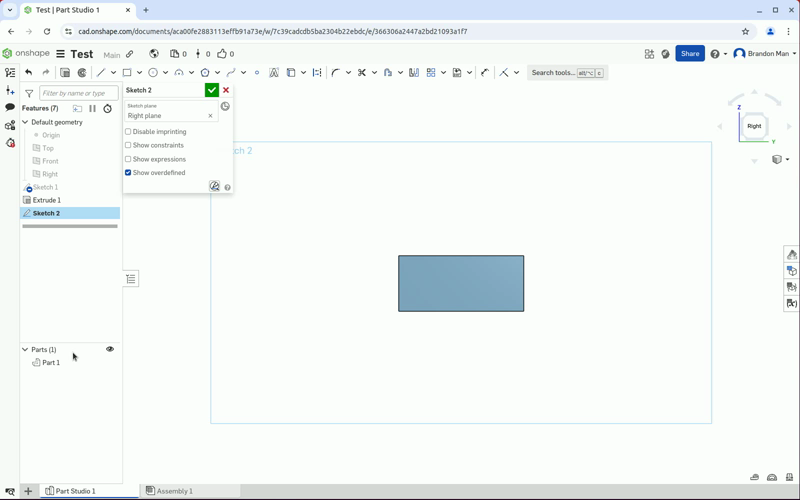
key(y)
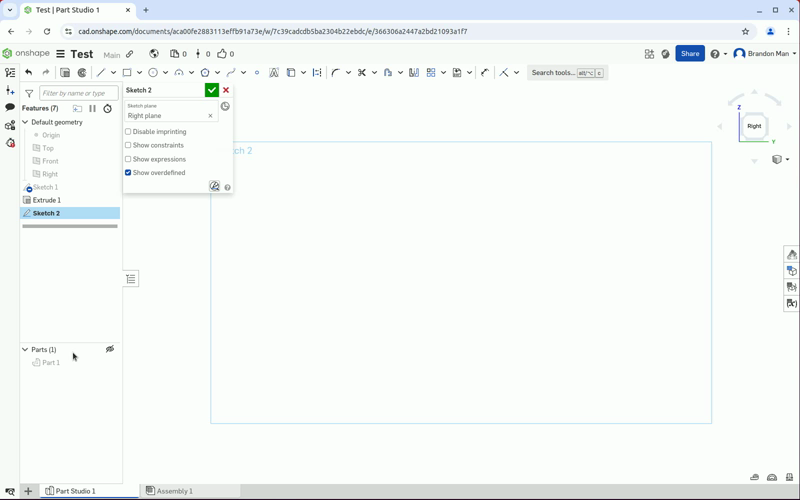
key(l)
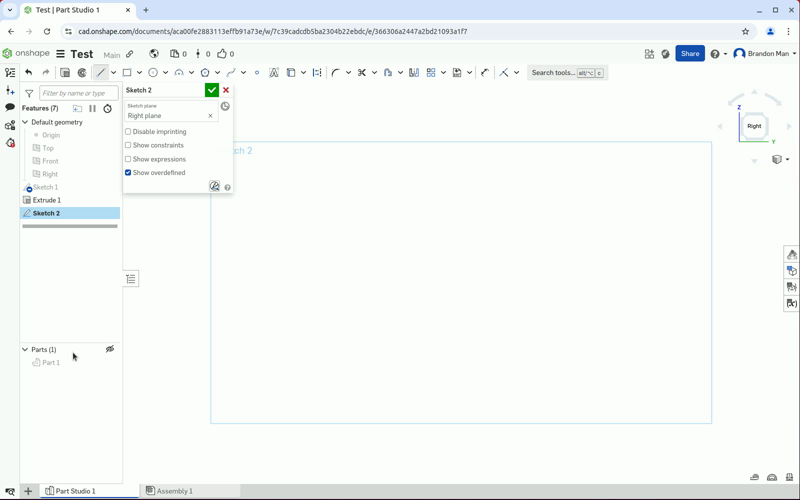
key_down(shift)
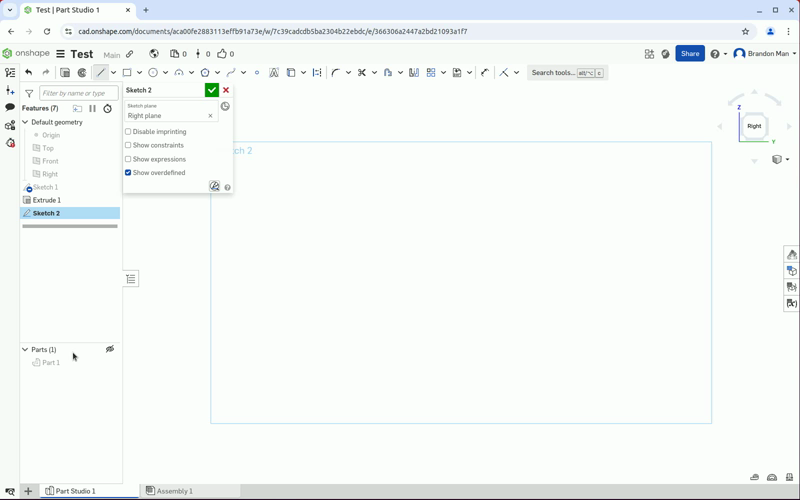
mouse_move(398, 254)
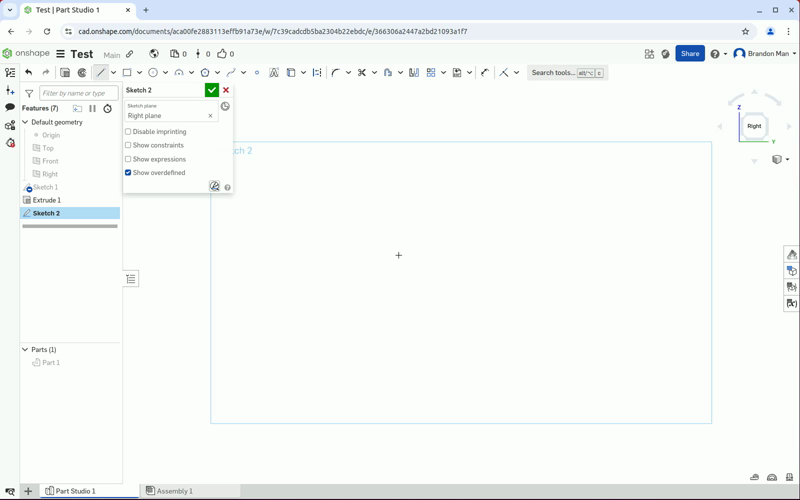
click(398, 254)
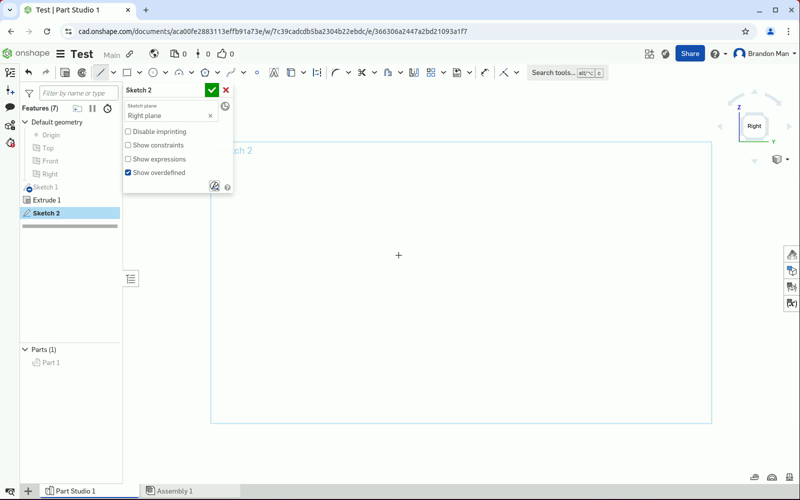
key_up(shift)
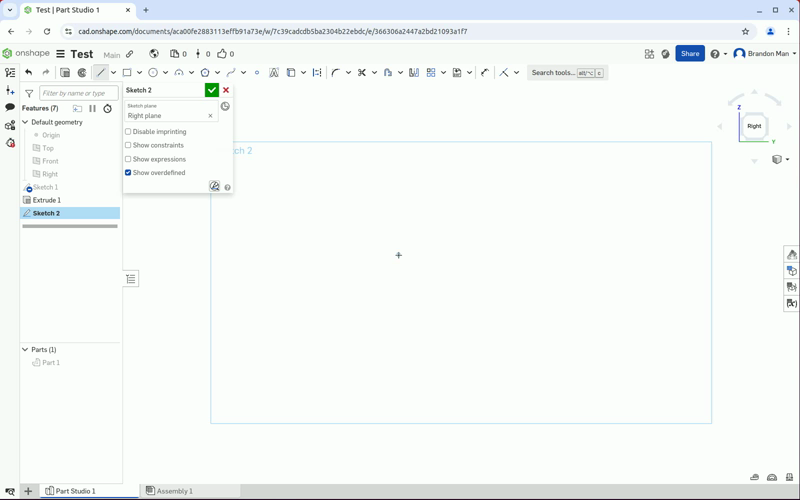
key_down(shift)
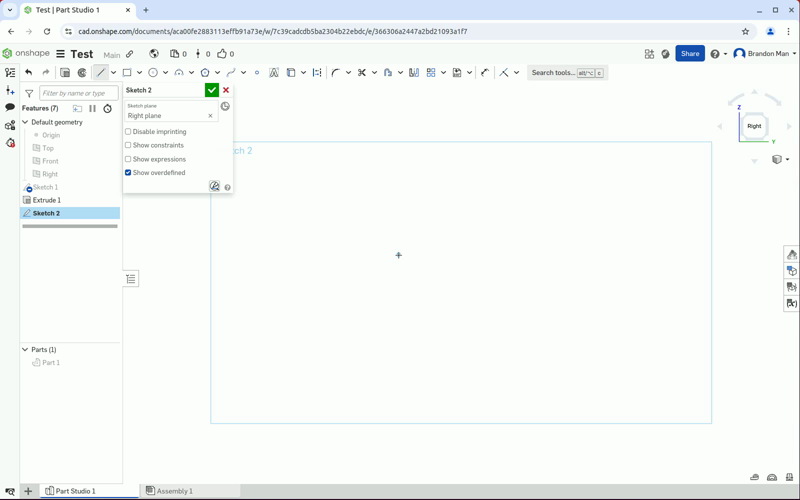
mouse_move(523, 254)
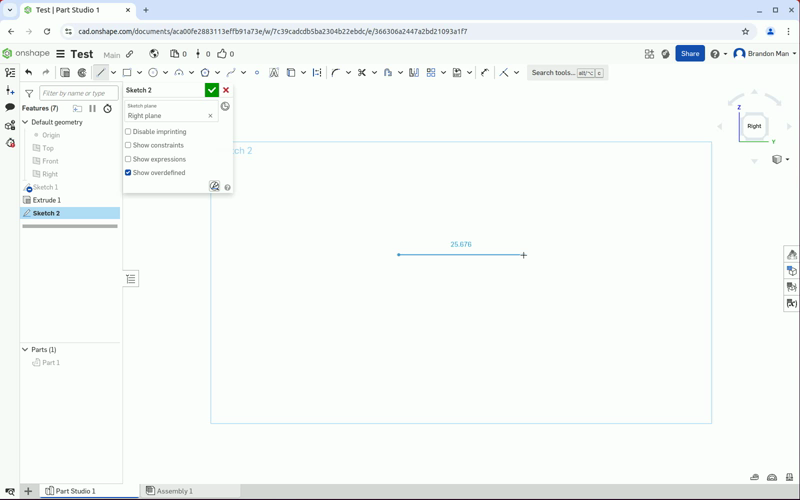
click(523, 254)
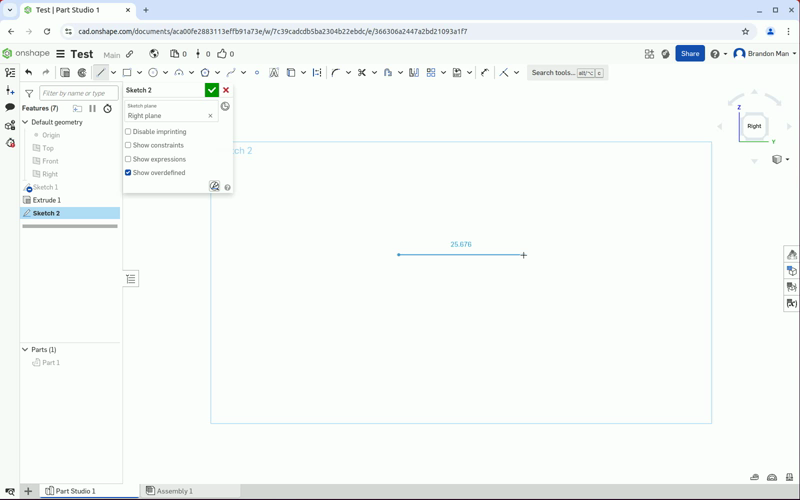
key_up(shift)
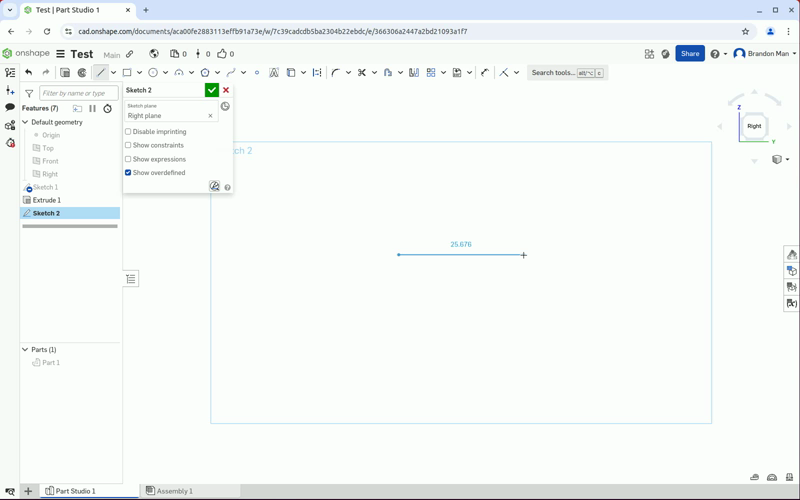
key_down(shift)
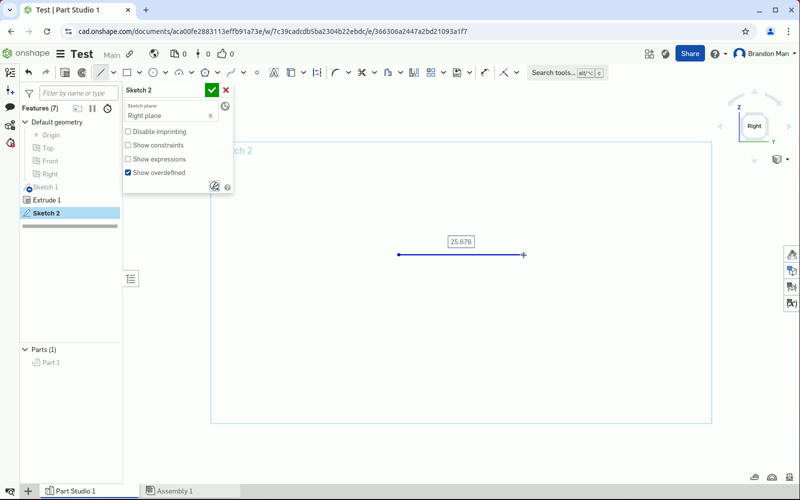
mouse_move(398, 170)
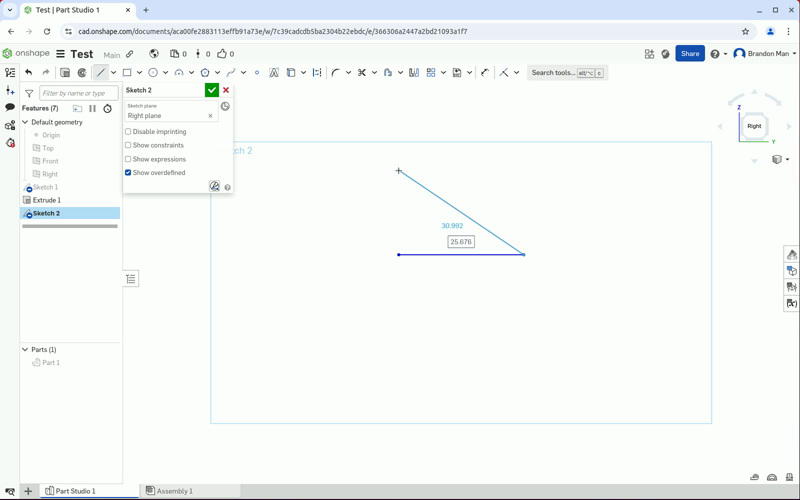
click(398, 170)
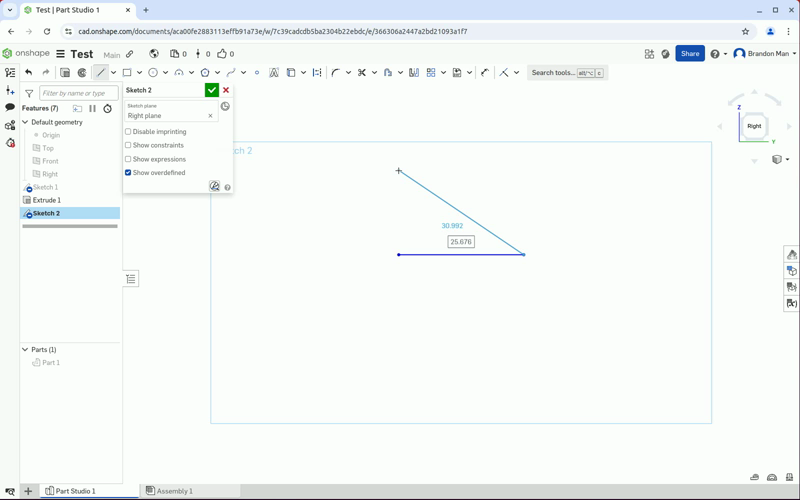
key_up(shift)
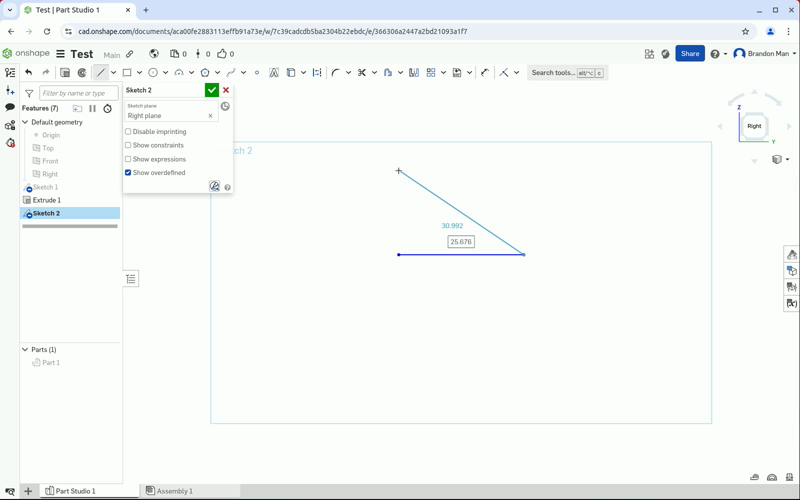
key_down(shift)
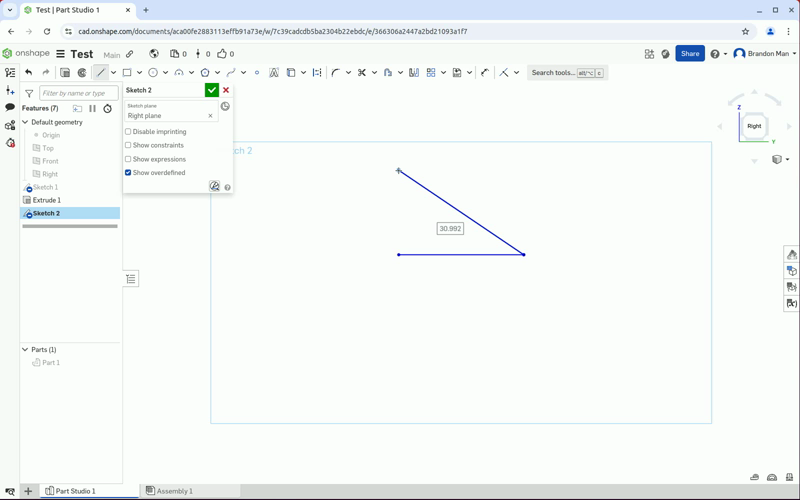
mouse_move(398, 254)
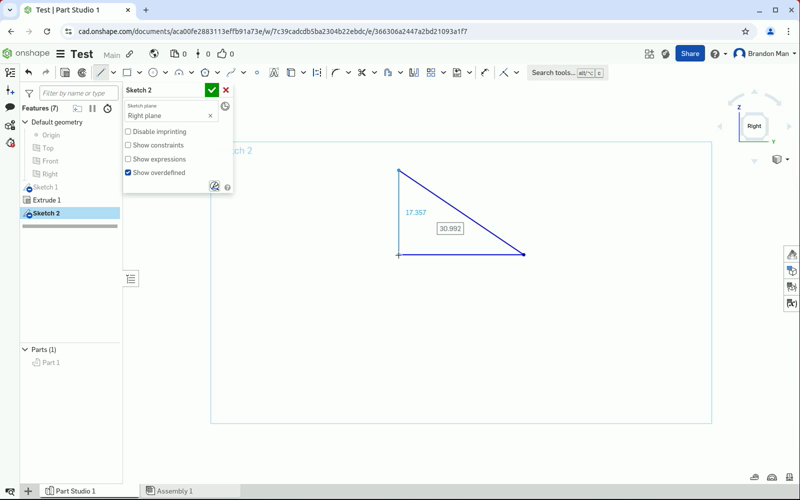
key_up(shift)
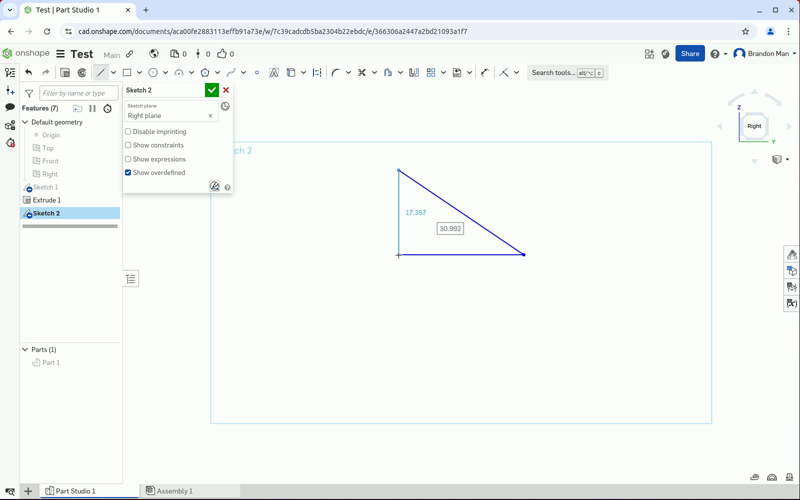
click(398, 254)
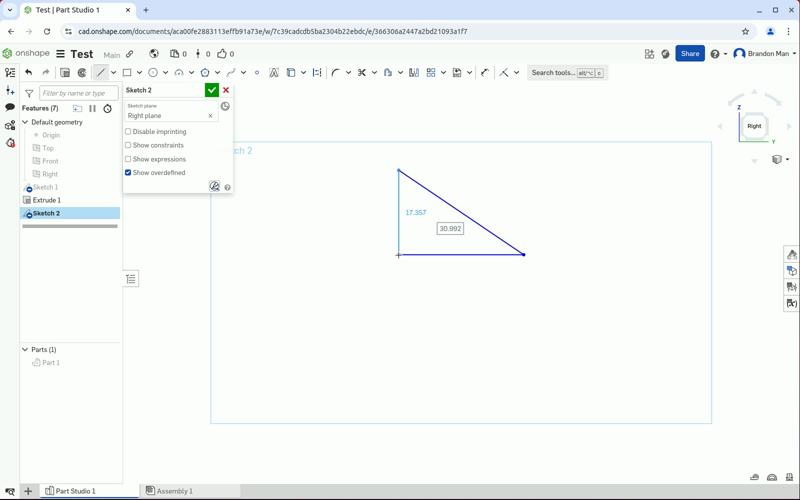
key(esc)
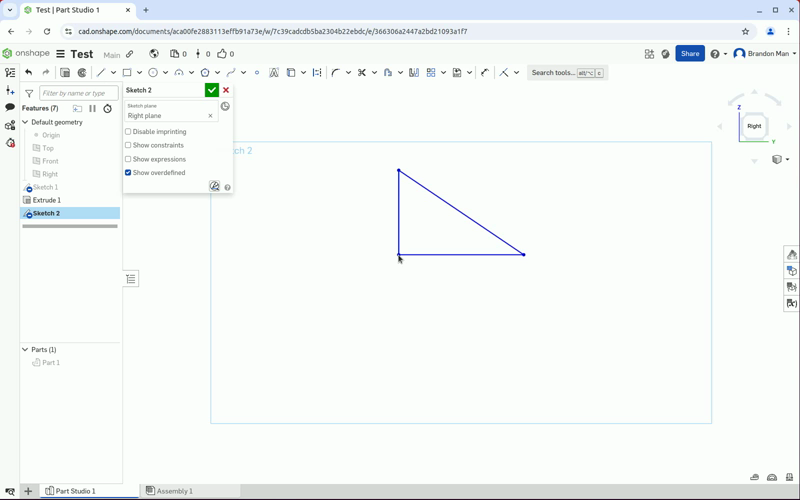
mouse_move(413, 207)
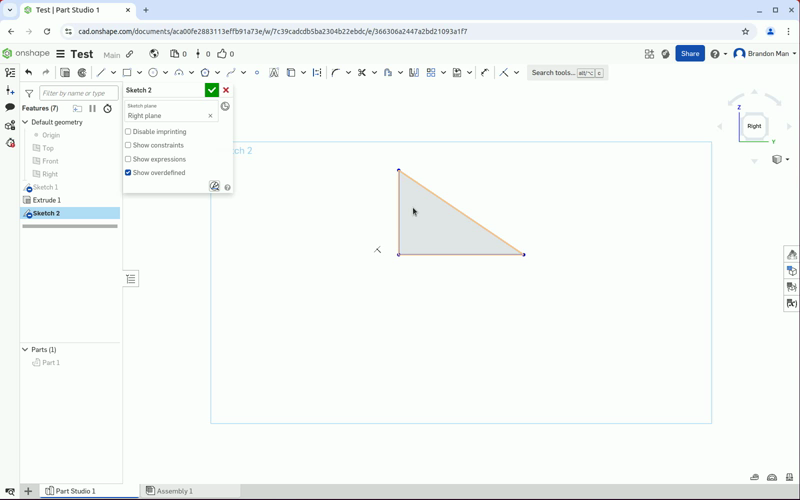
click(413, 207)
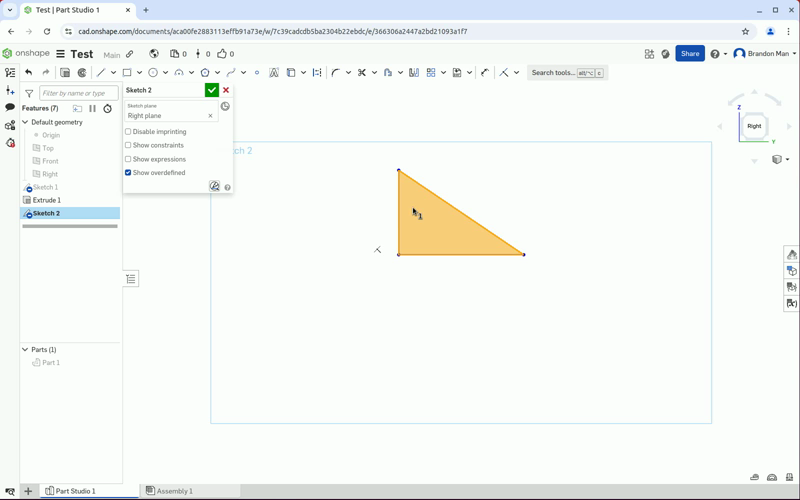
mouse_move(73, 352)
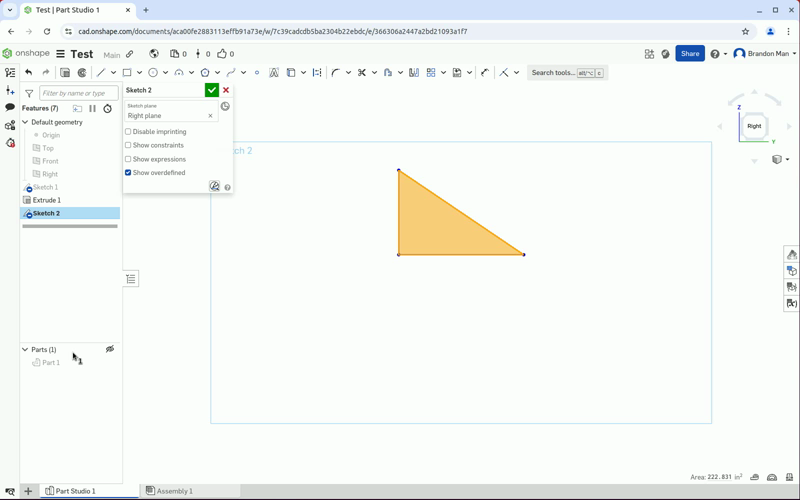
key(shift+y)
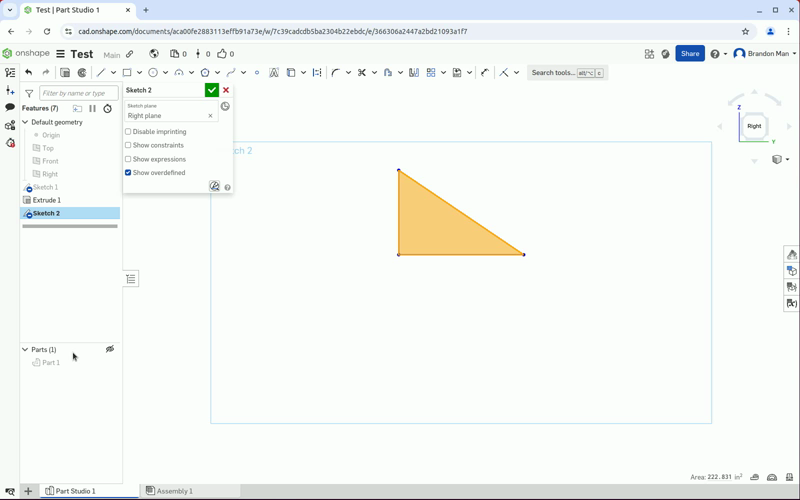
key(shift+e)
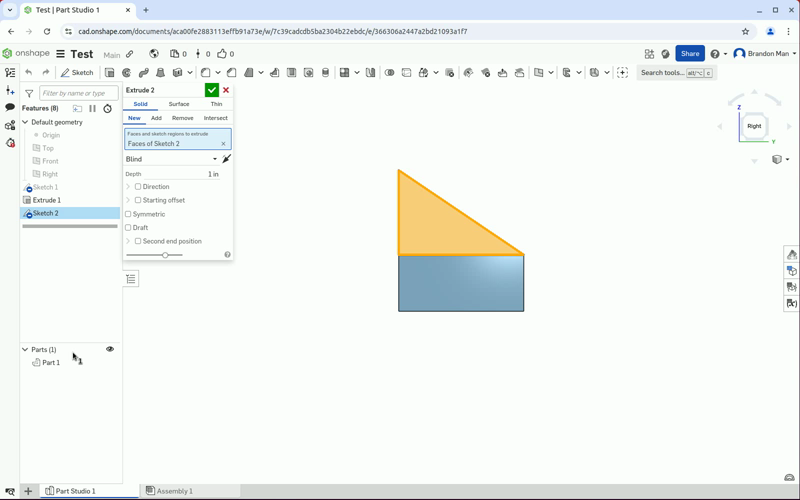
mouse_move(143, 106)
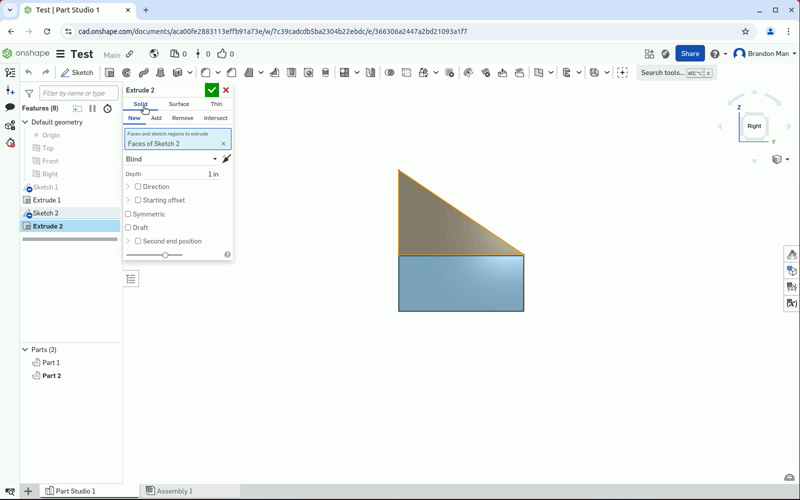
click(143, 106)
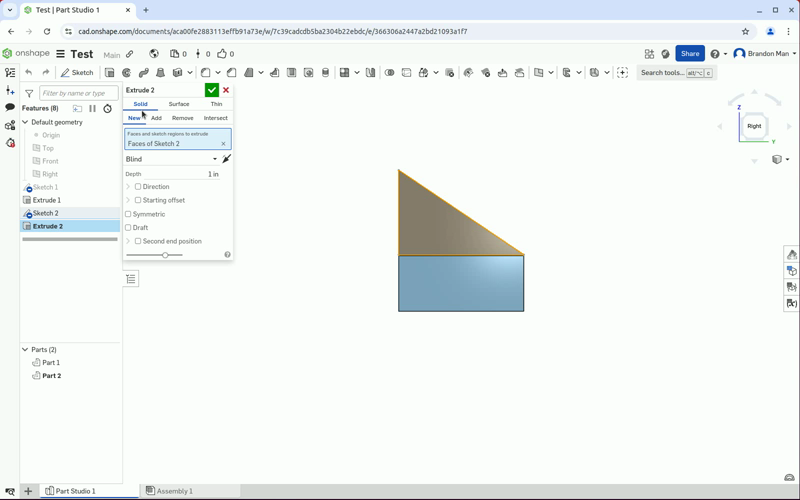
mouse_move(137, 120)
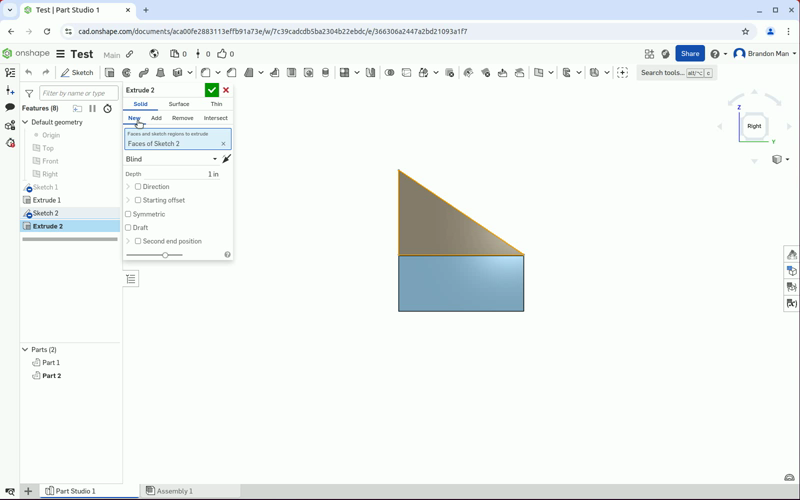
click(137, 120)
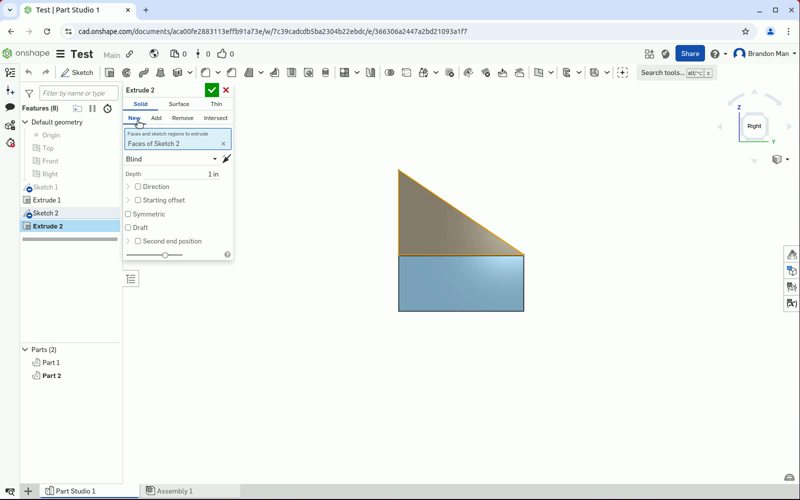
key(tab, 4)
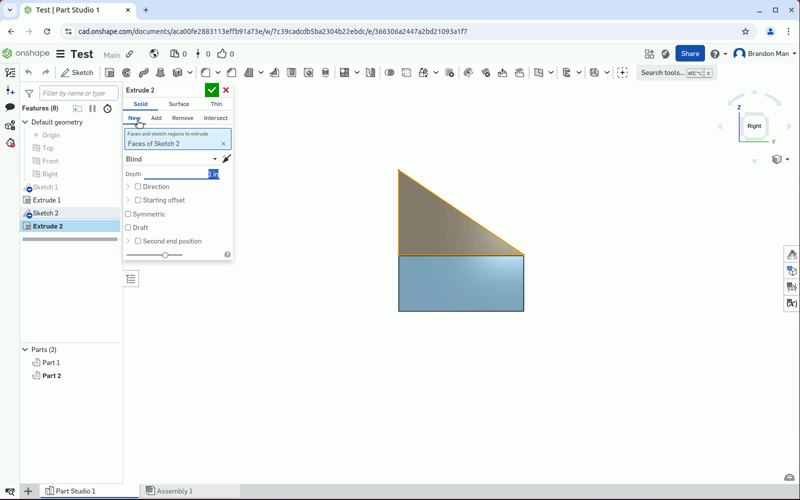
text(11.554)
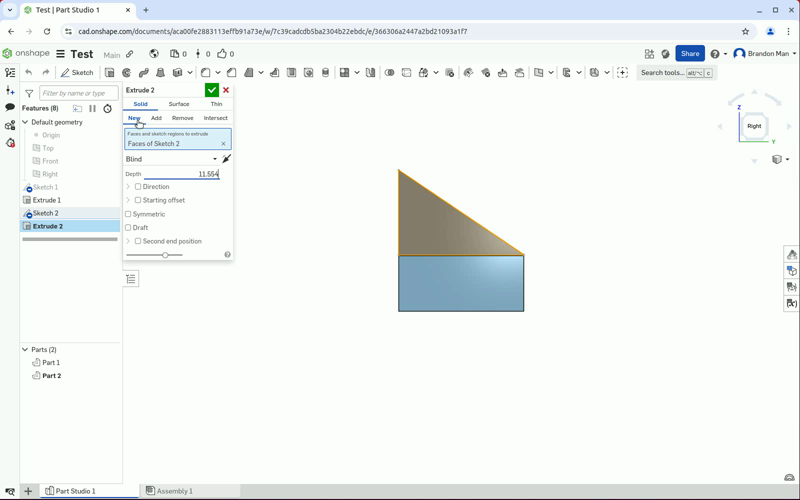
key(tab, 3)
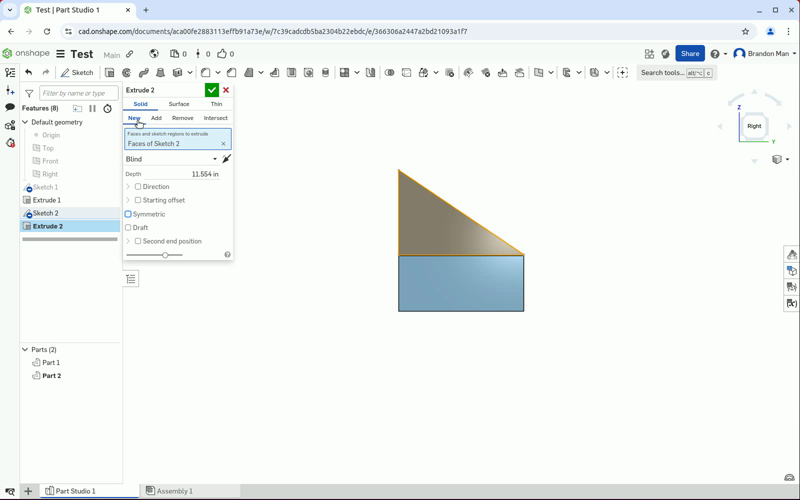
key(space)
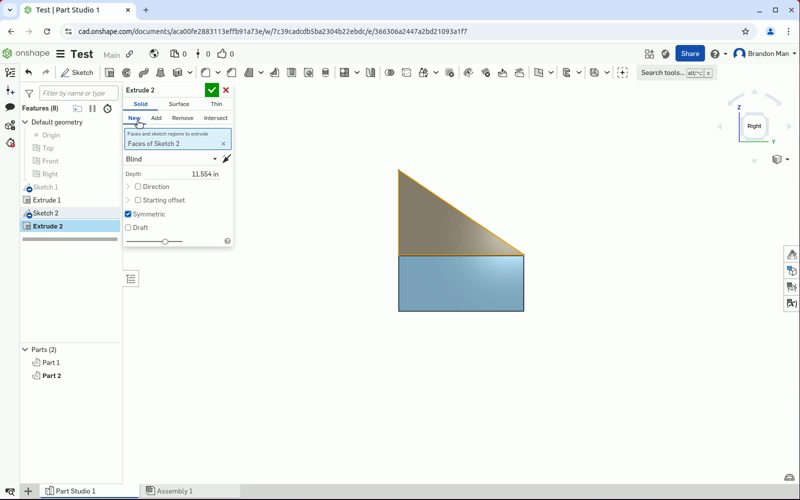
key(enter)
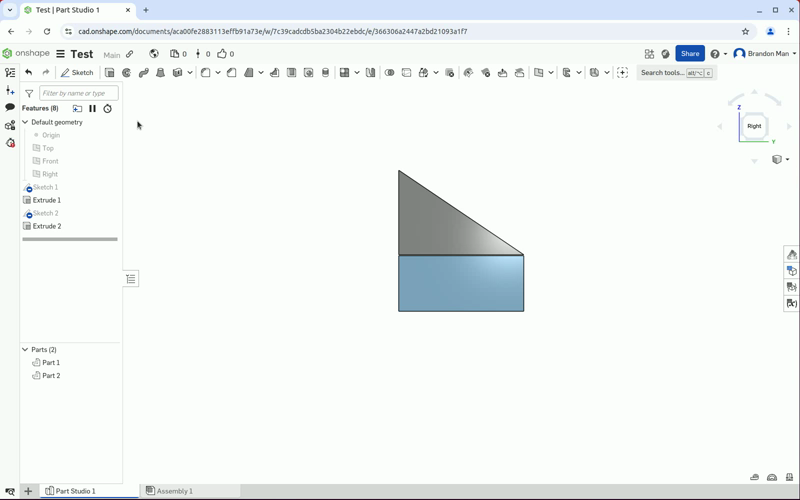
key(shift+h)
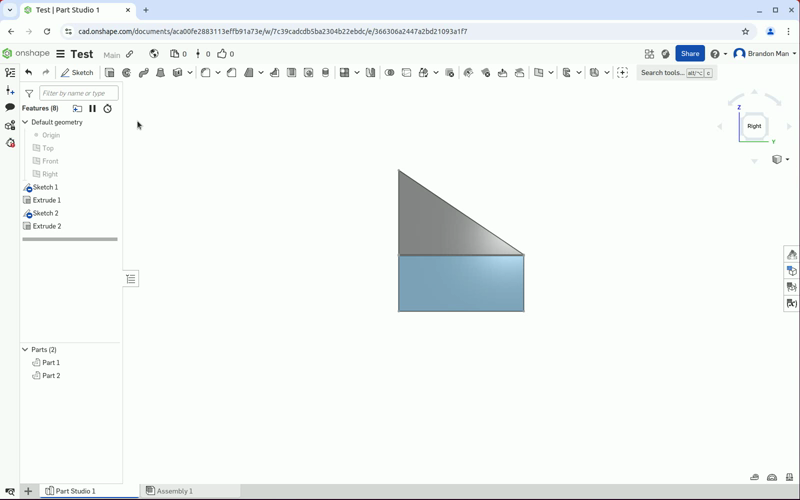
key(shift+h)
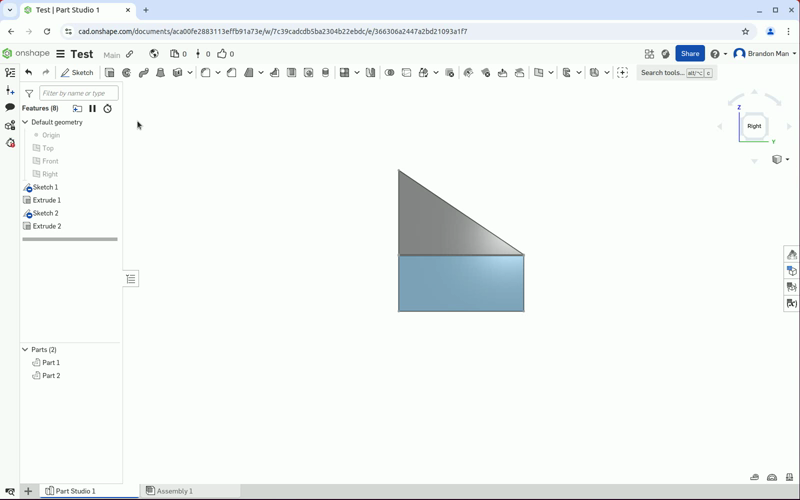
key(shift+7)
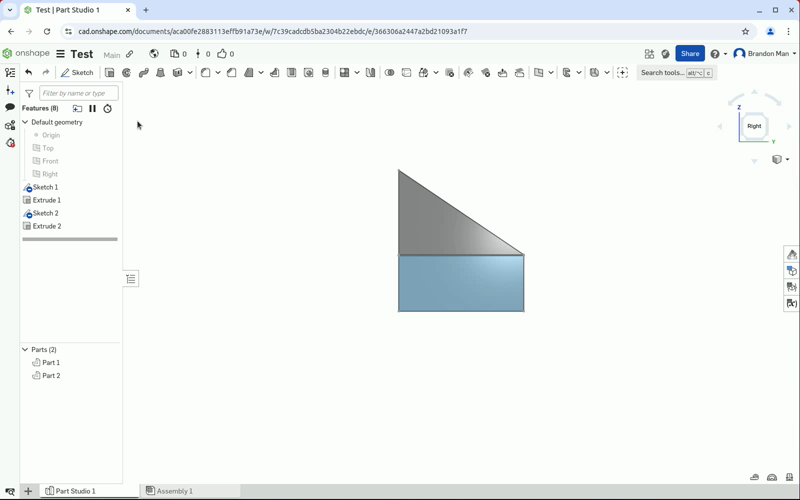
key(right, 2)
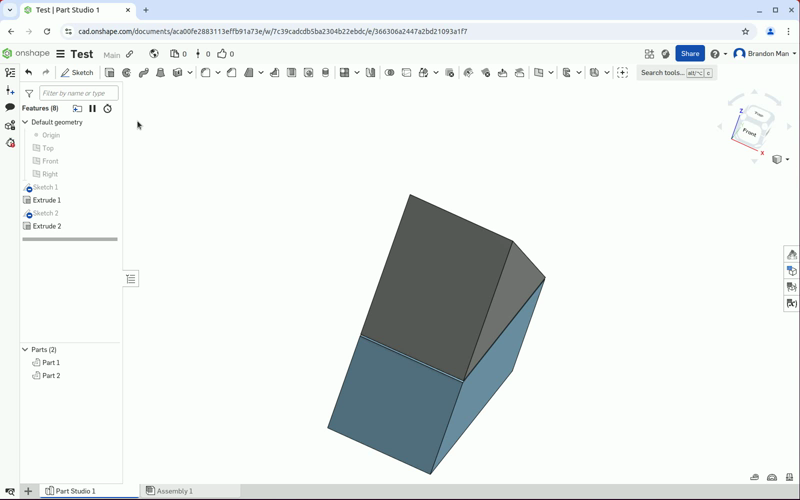
key(down, 2)
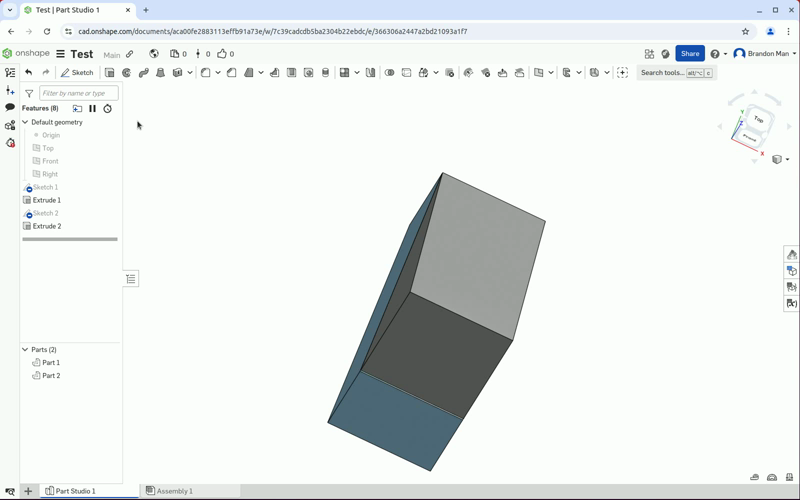
key(up, 2)
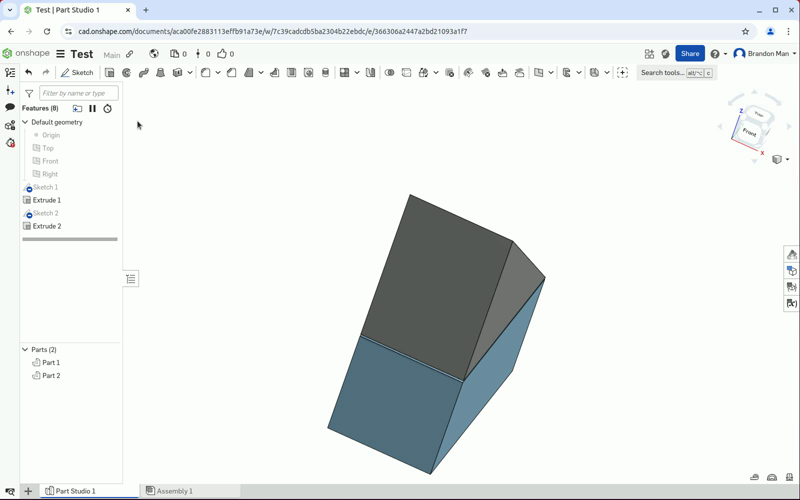
key(left, 2)
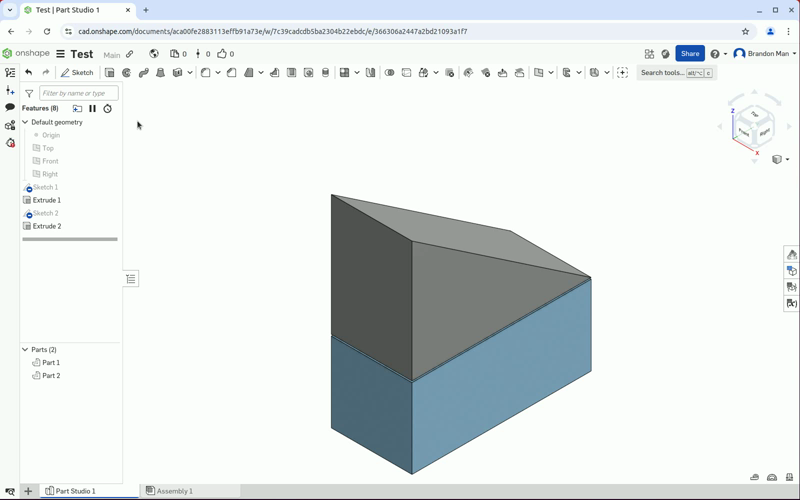
mouse_move(73, 189)
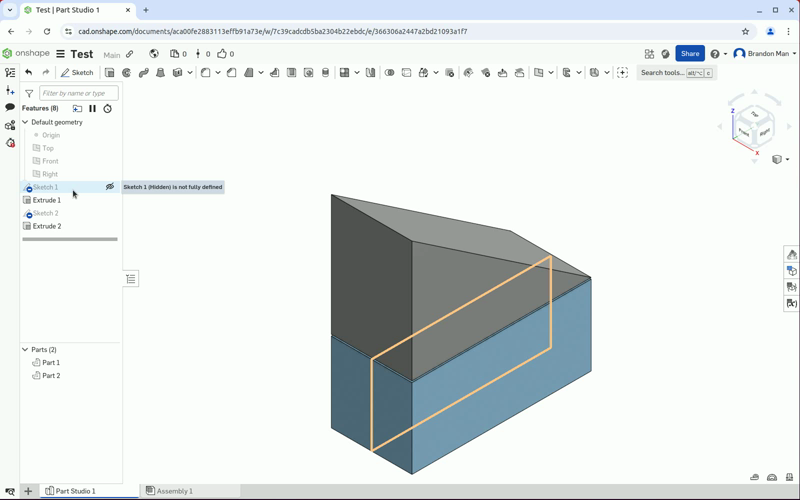
click(73, 189)